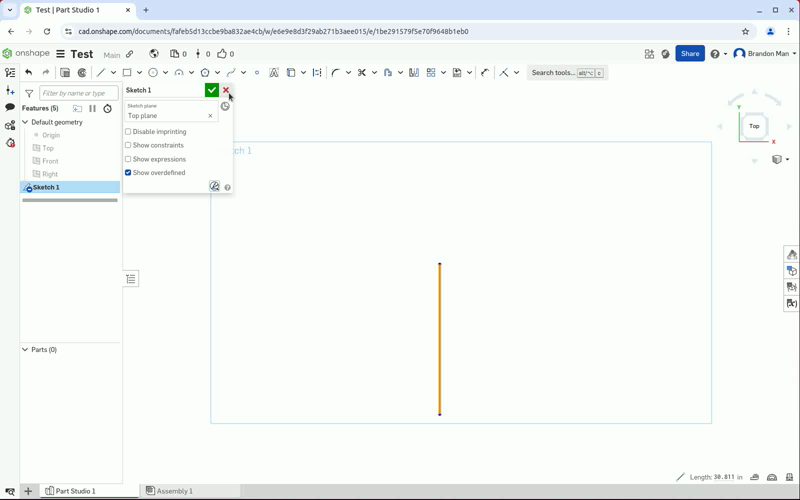
key(shift+h)
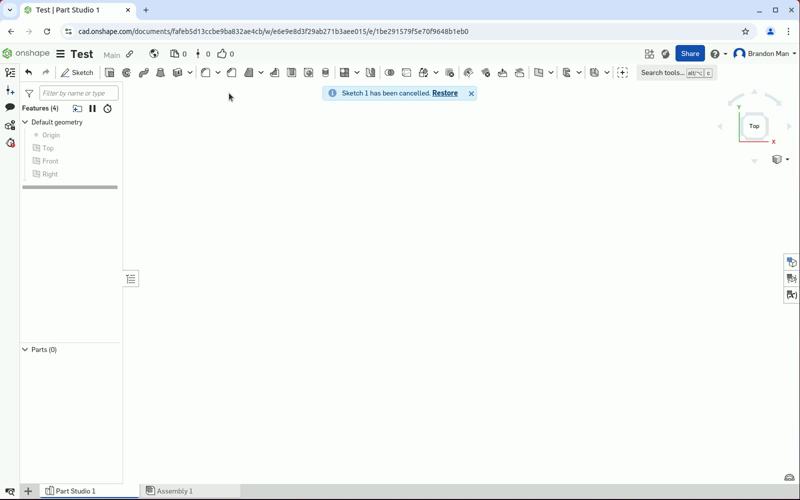
mouse_move(73, 352)
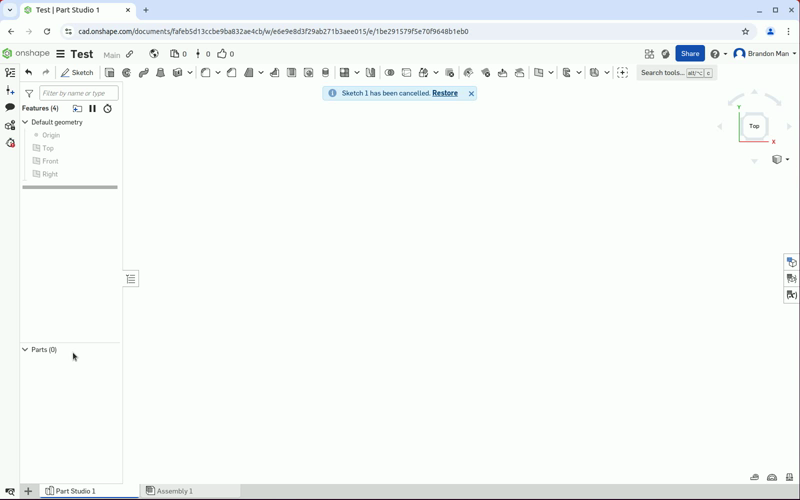
key(y)
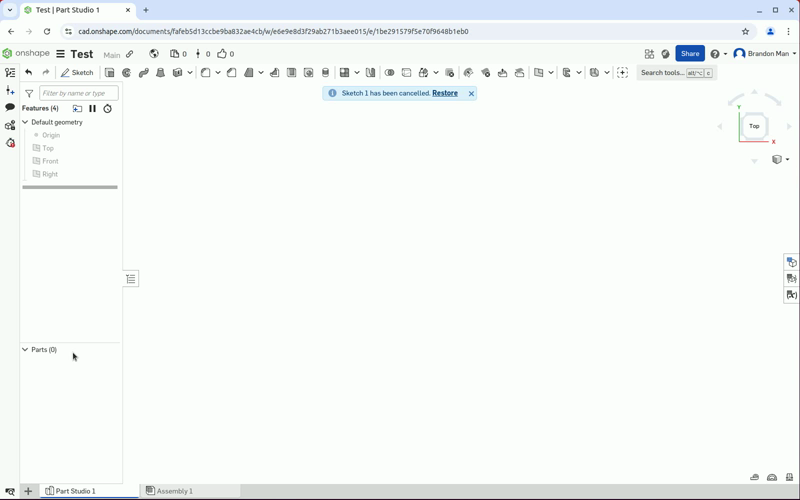
key(shift+p)
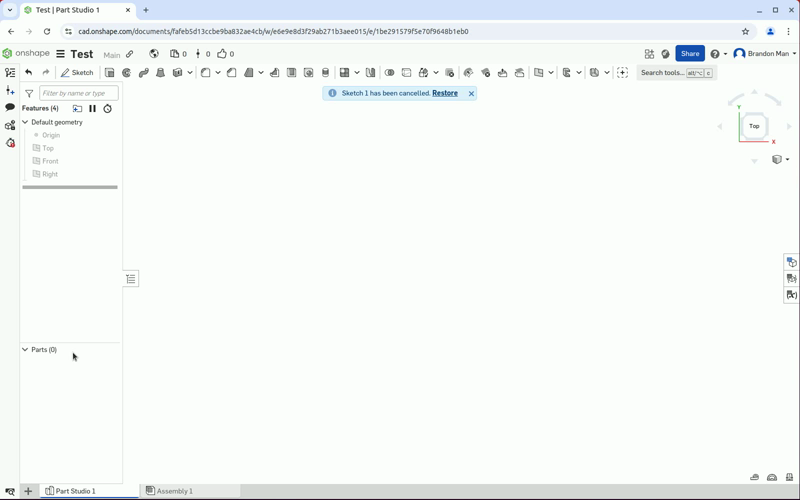
key(space)
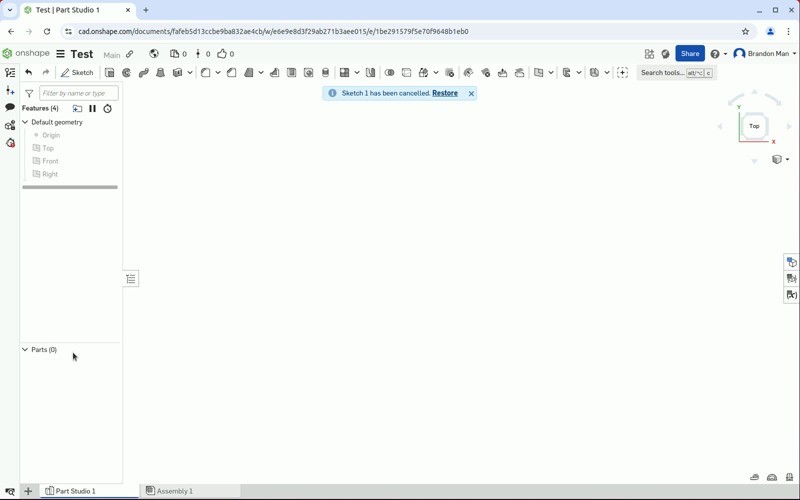
key_down(shift)
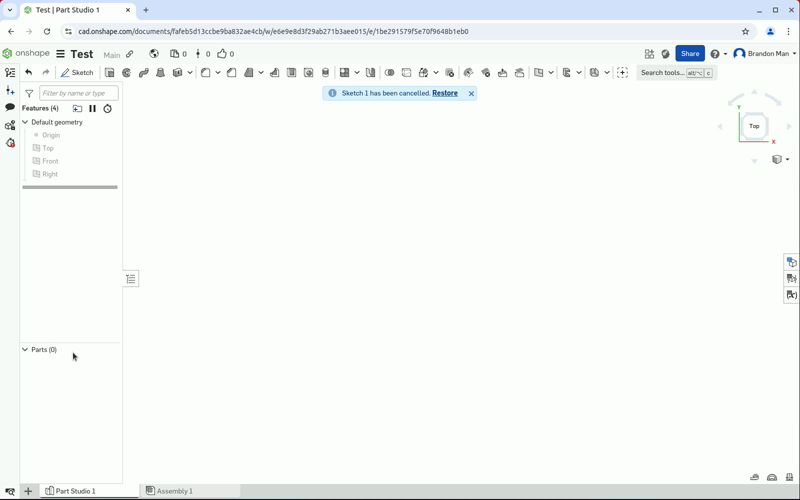
key(up)
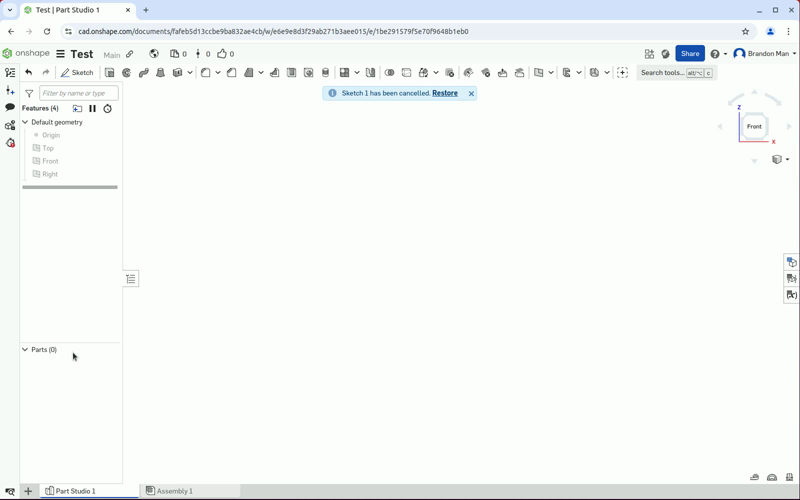
key_up(shift)
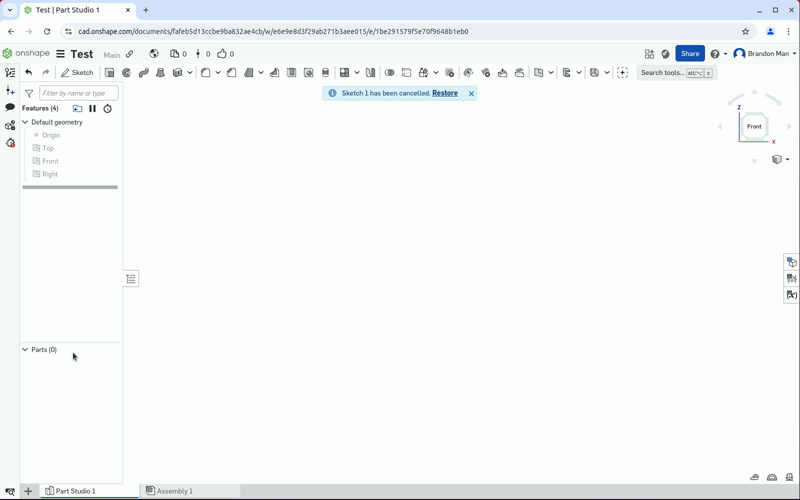
mouse_move(73, 352)
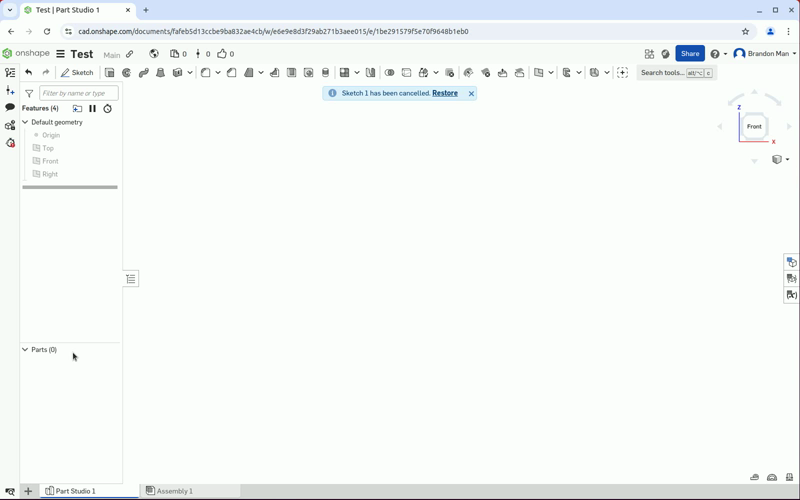
key(shift+y)
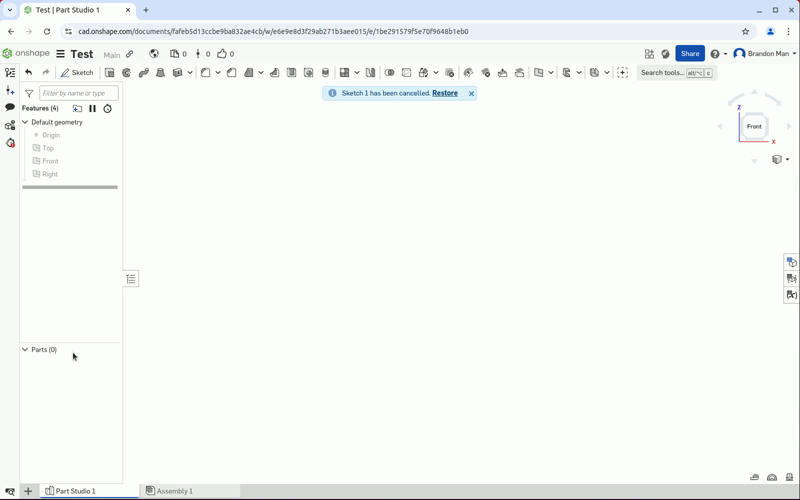
key(shift+s)
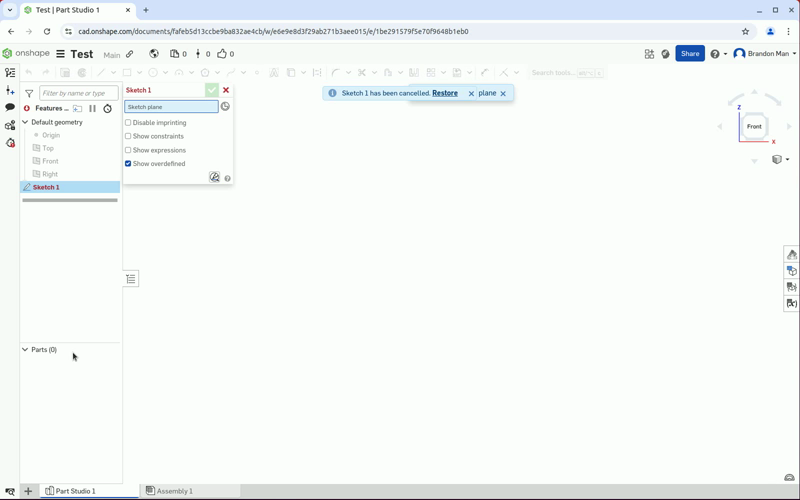
mouse_move(73, 163)
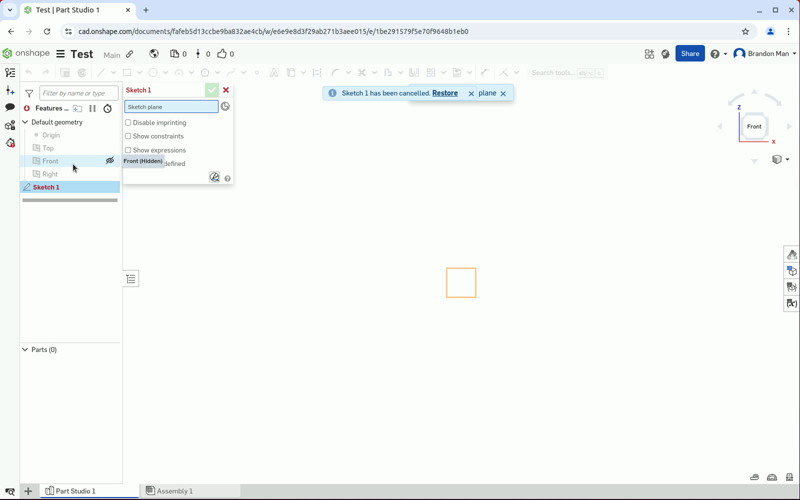
click(73, 163)
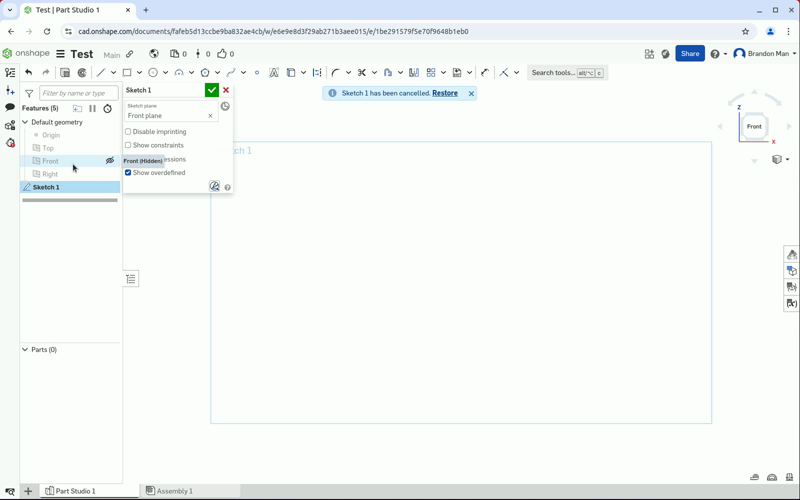
mouse_move(73, 352)
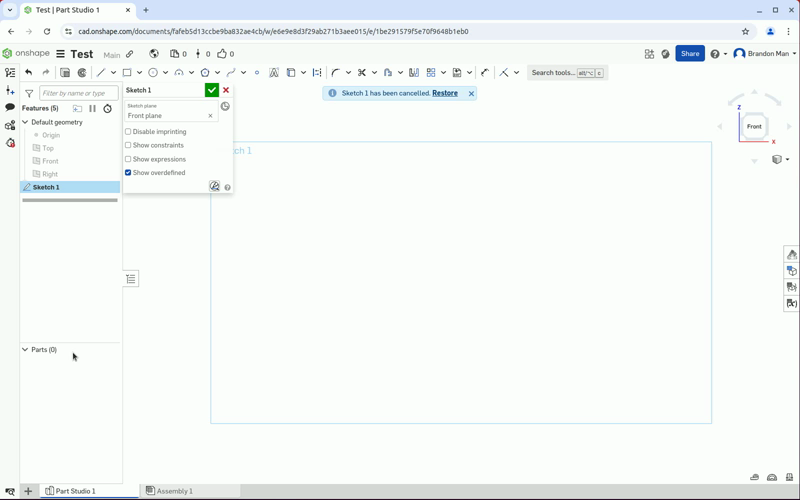
key(y)
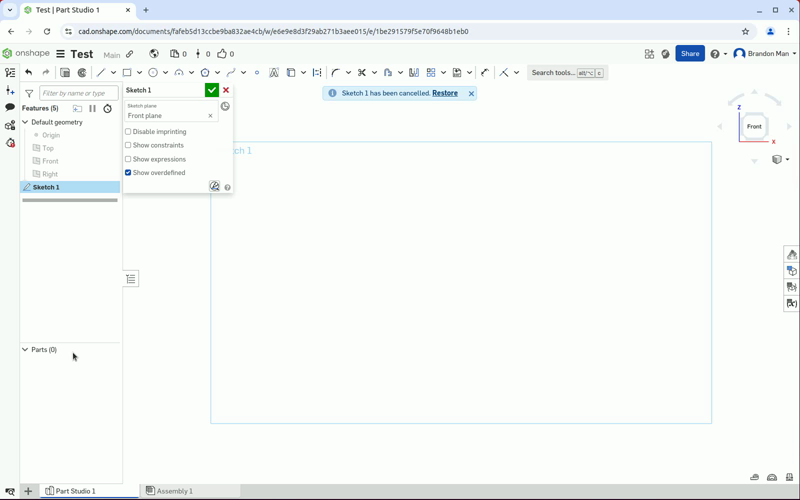
key(c)
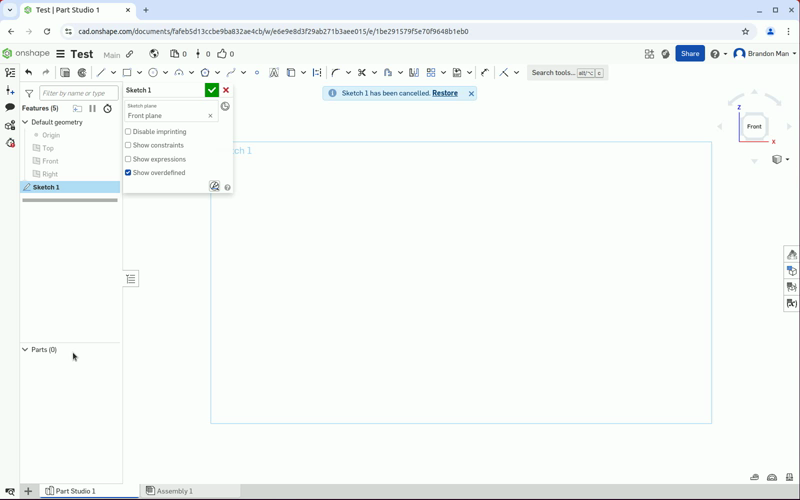
key_down(shift)
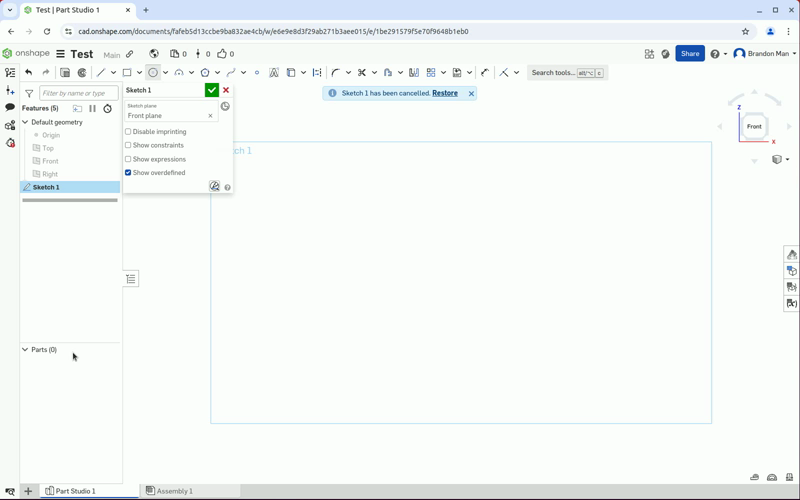
mouse_move(413, 259)
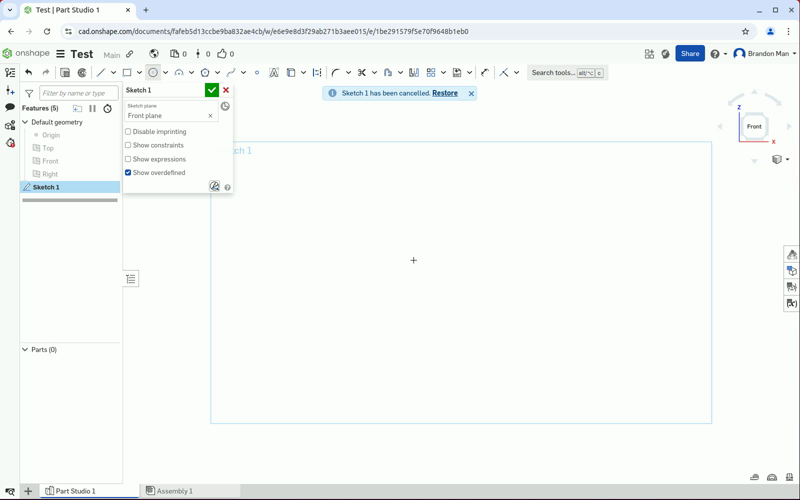
click(413, 259)
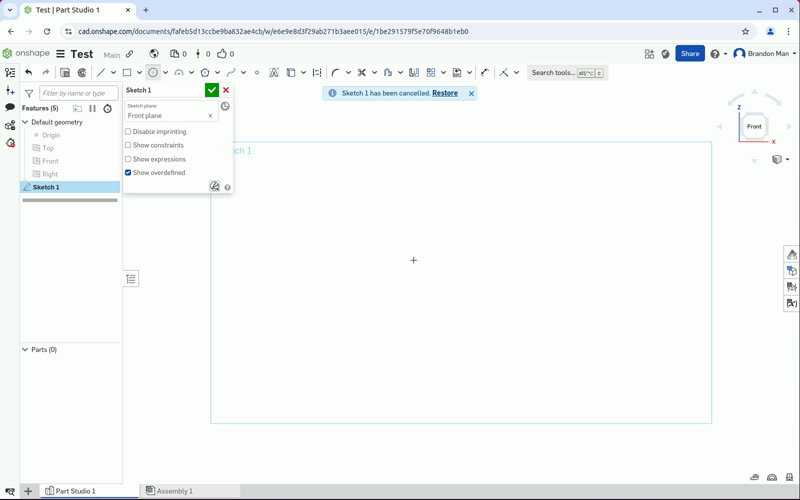
key_up(shift)
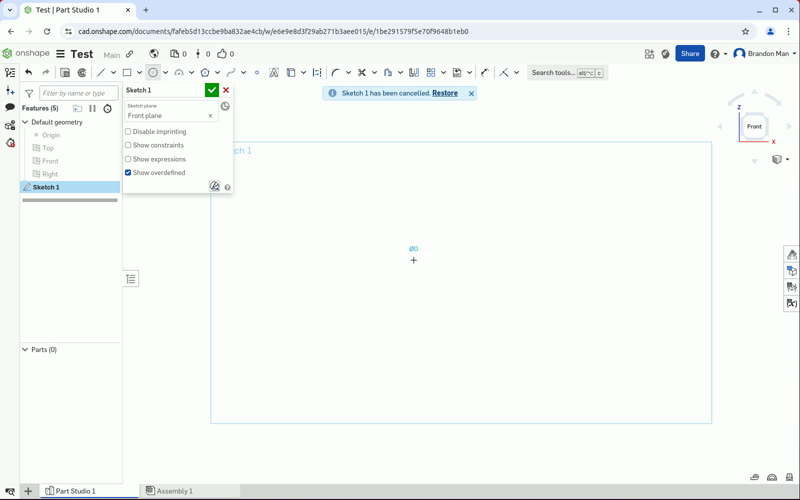
mouse_move(420, 259)
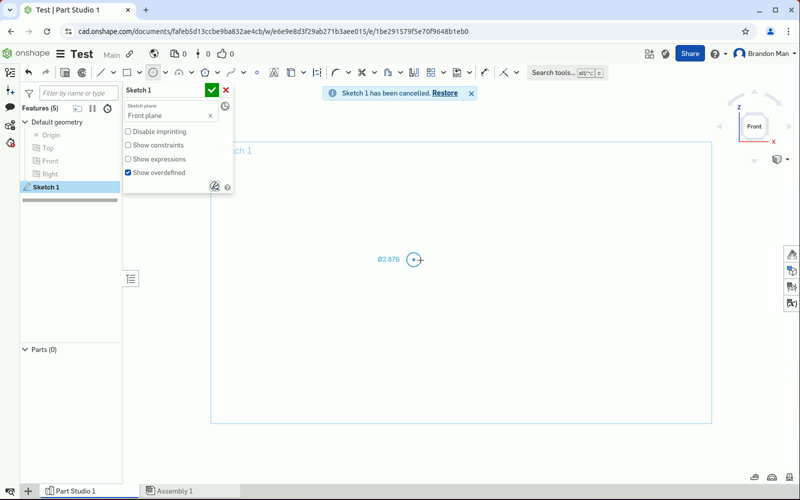
click(420, 259)
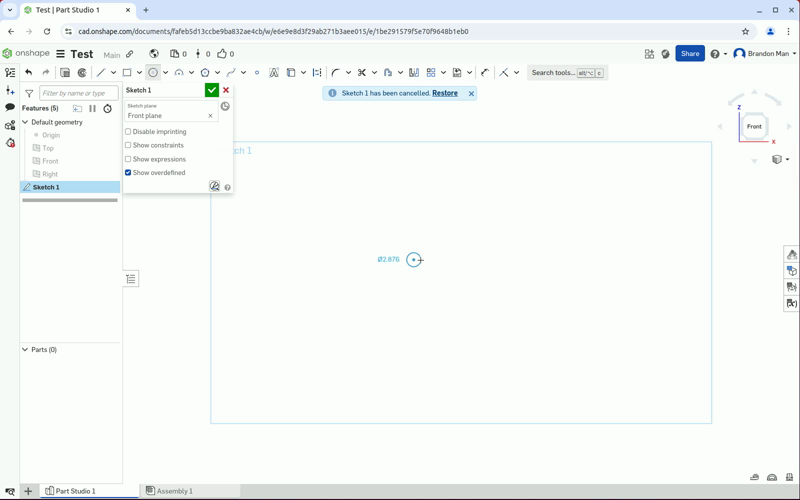
key(esc)
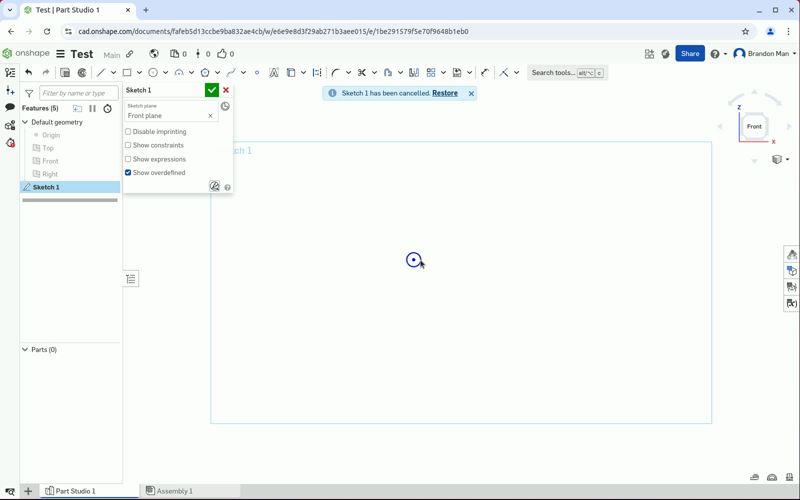
key(c)
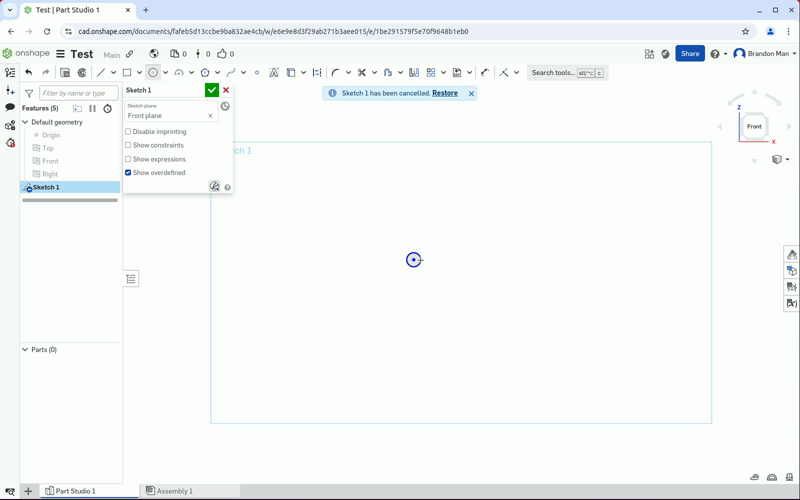
key_down(shift)
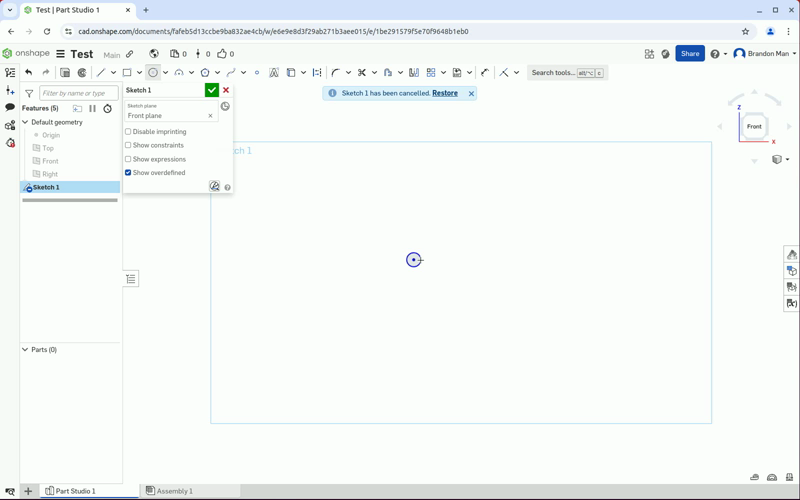
mouse_move(413, 259)
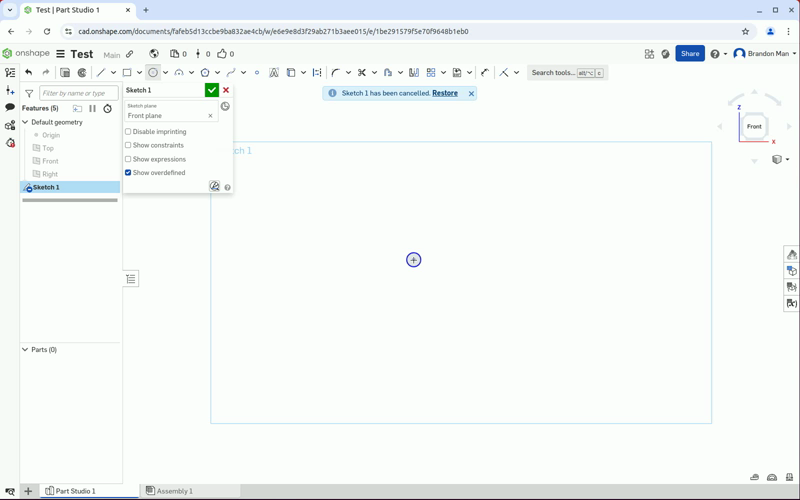
click(413, 259)
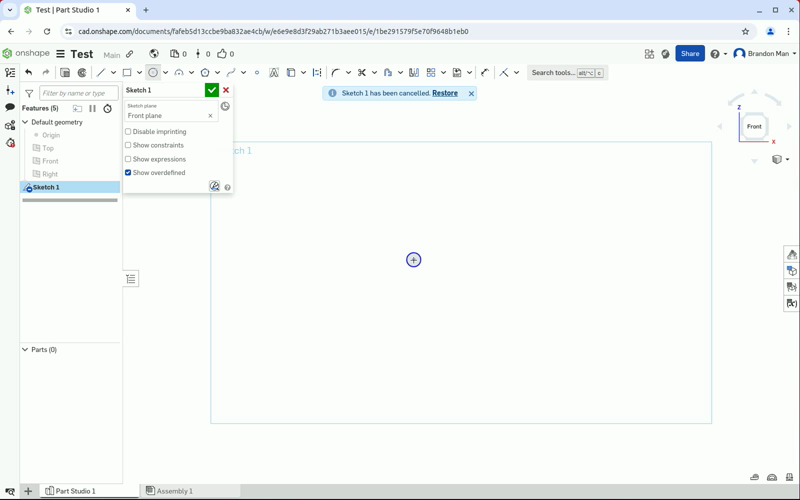
key_up(shift)
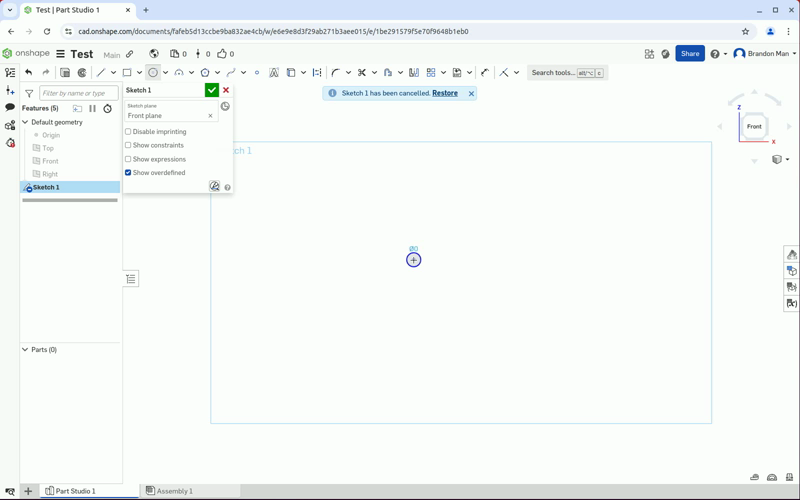
mouse_move(415, 259)
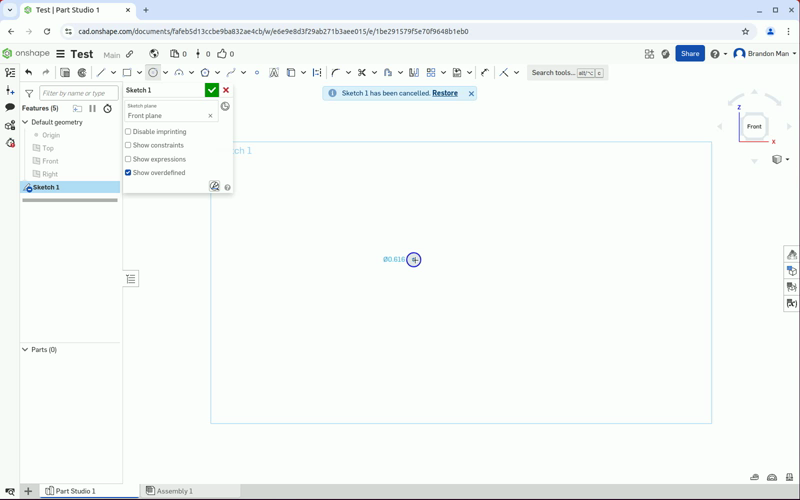
scroll(6)
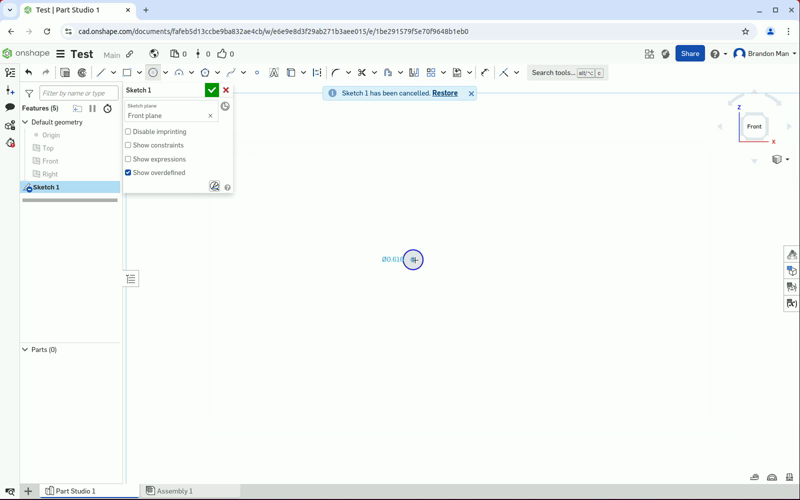
scroll(6)
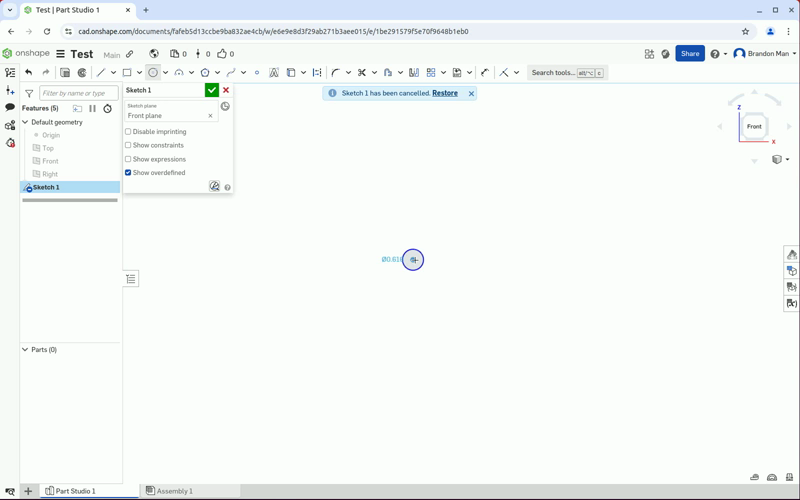
scroll(6)
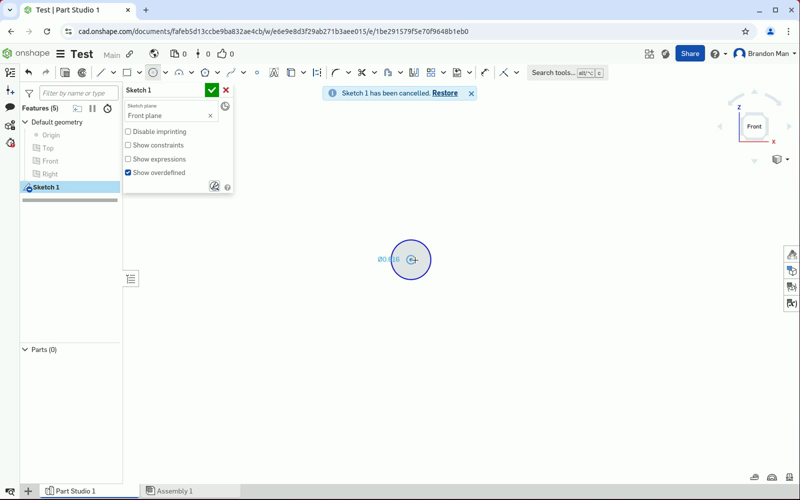
scroll(6)
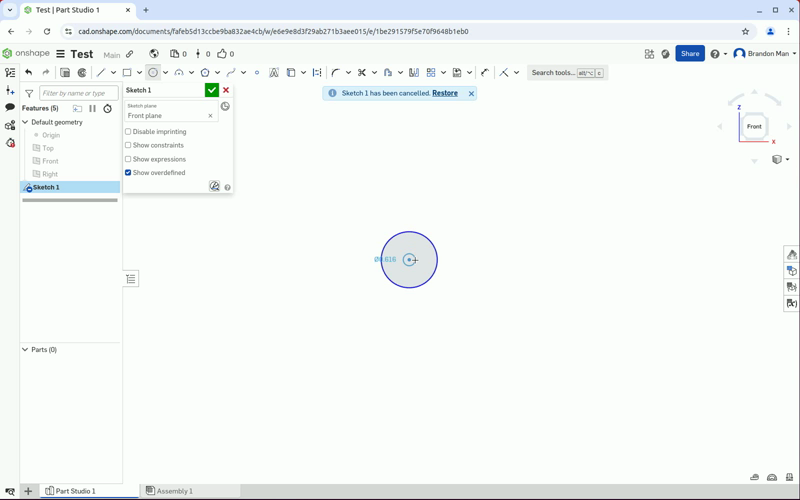
scroll(6)
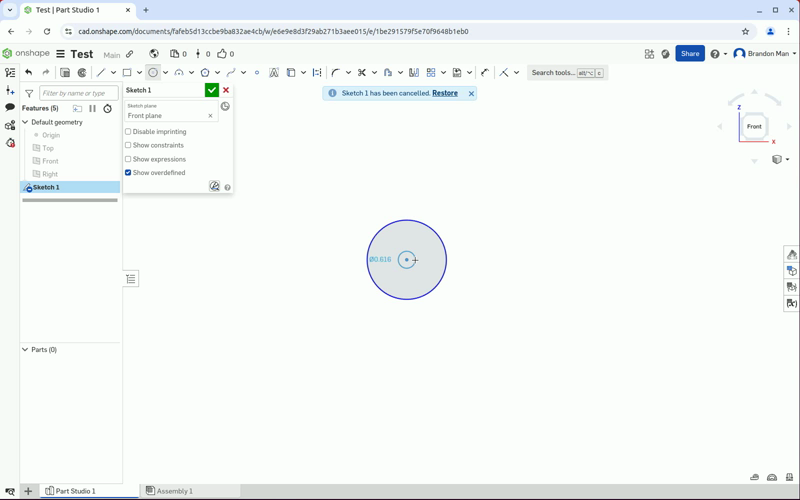
scroll(6)
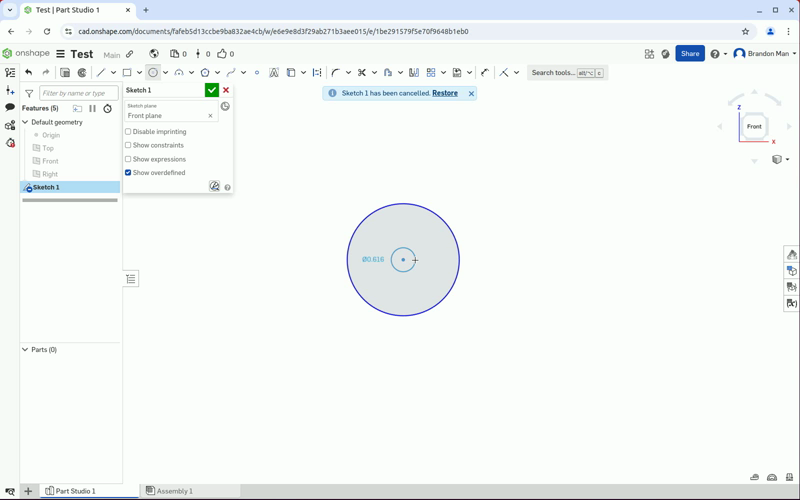
scroll(6)
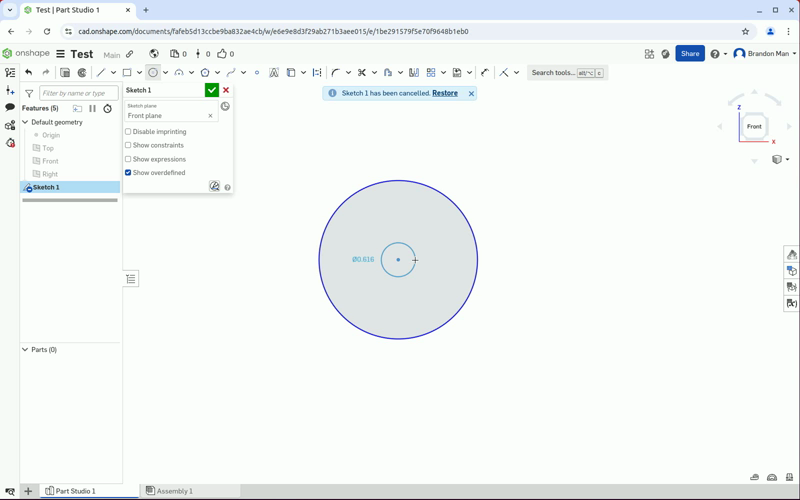
click(415, 259)
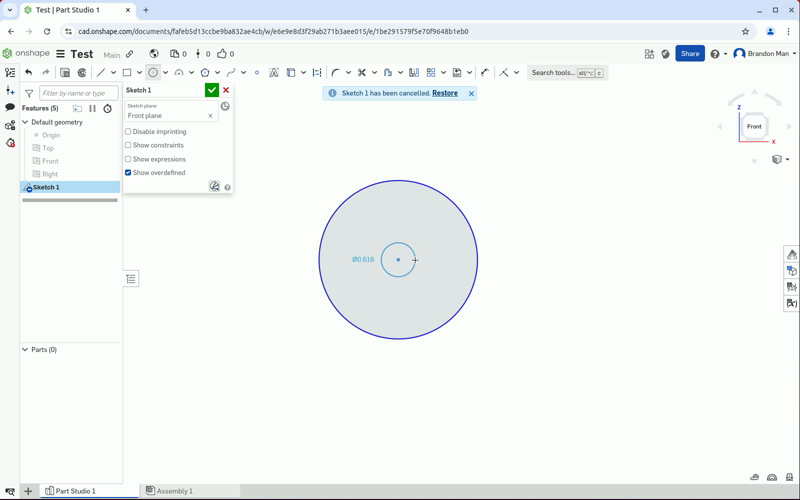
scroll(-6)
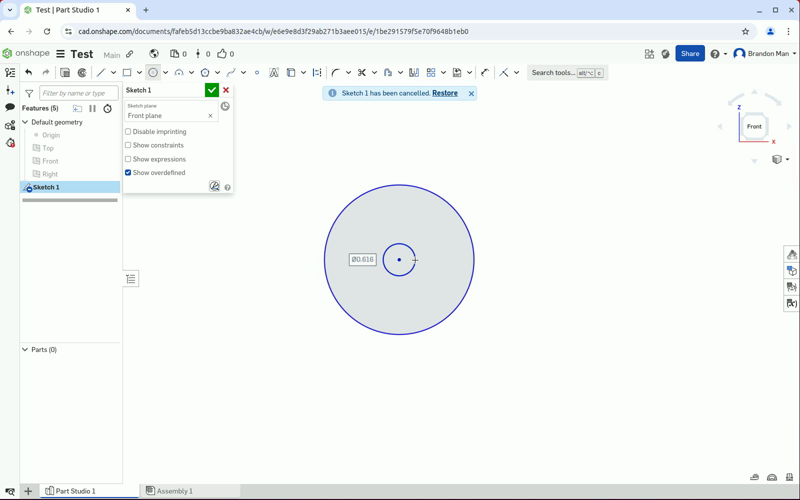
scroll(-6)
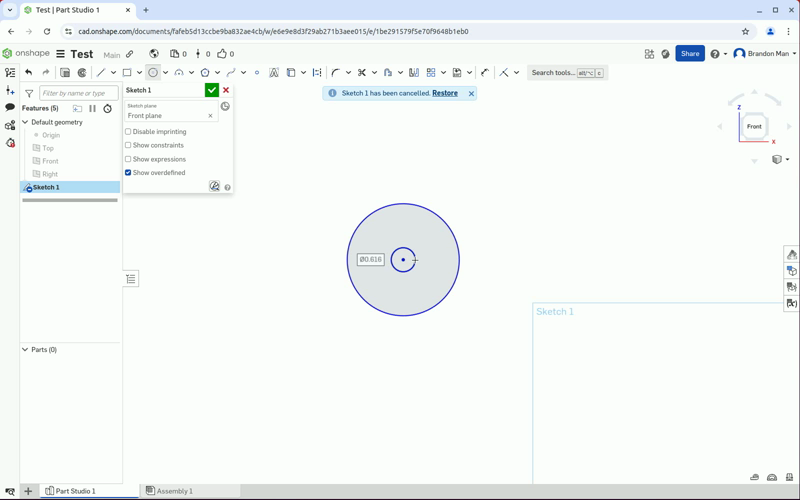
scroll(-6)
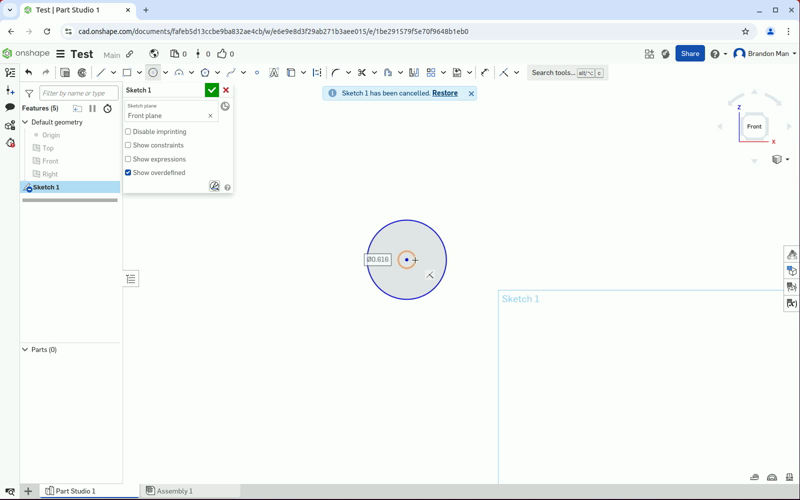
scroll(-6)
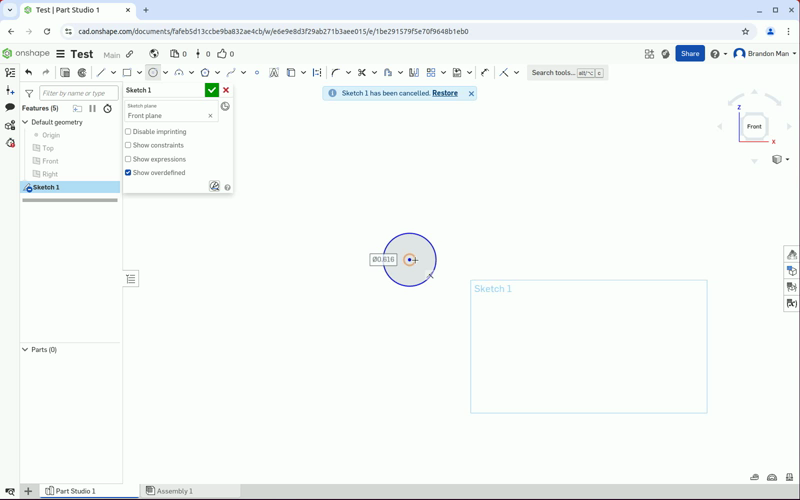
scroll(-6)
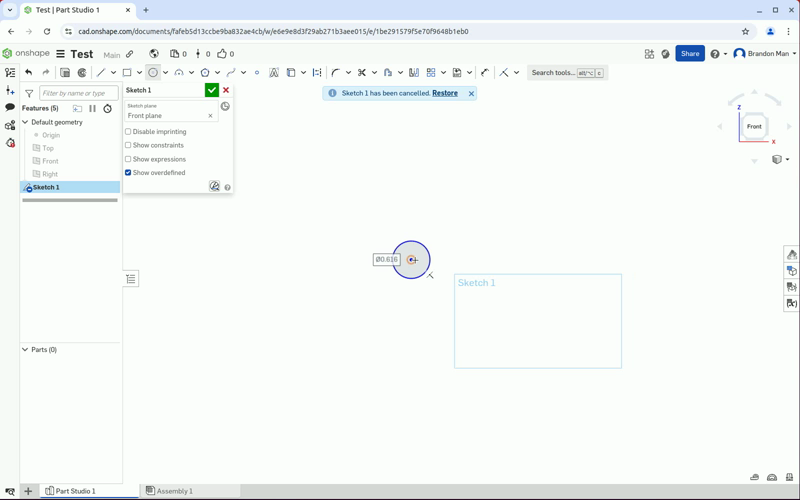
scroll(-6)
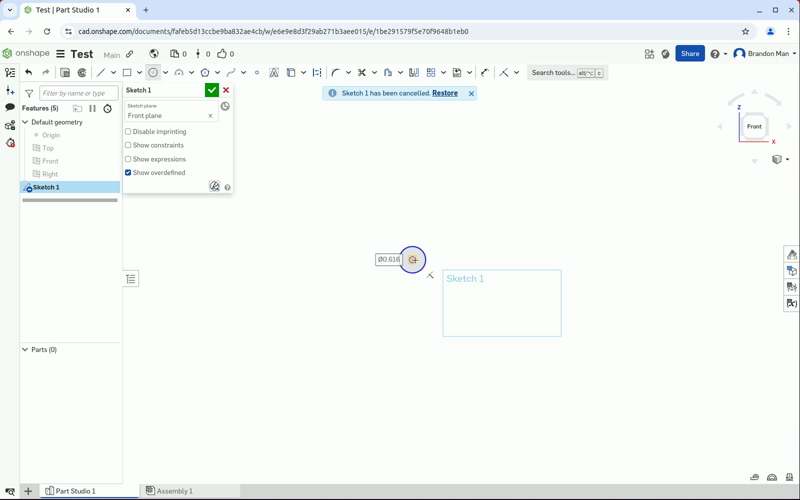
scroll(-6)
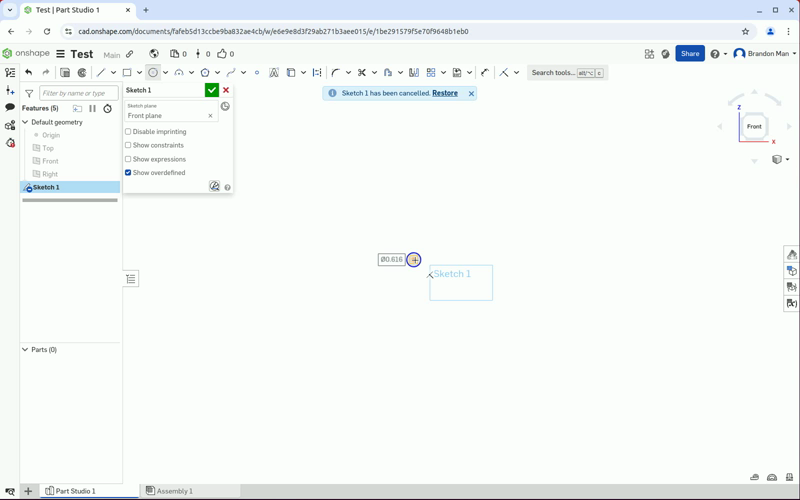
key(esc)
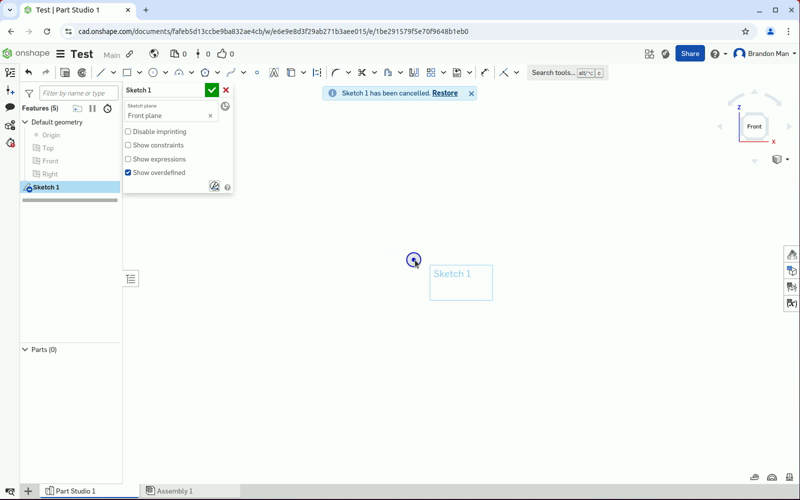
mouse_move(411, 264)
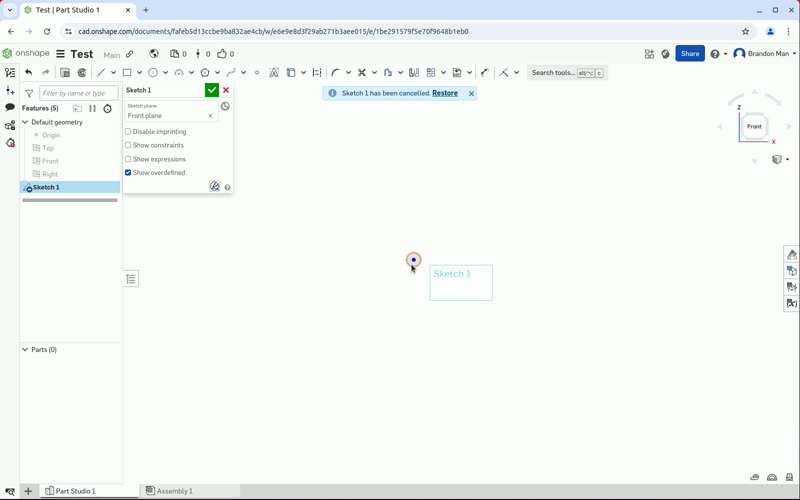
scroll(6)
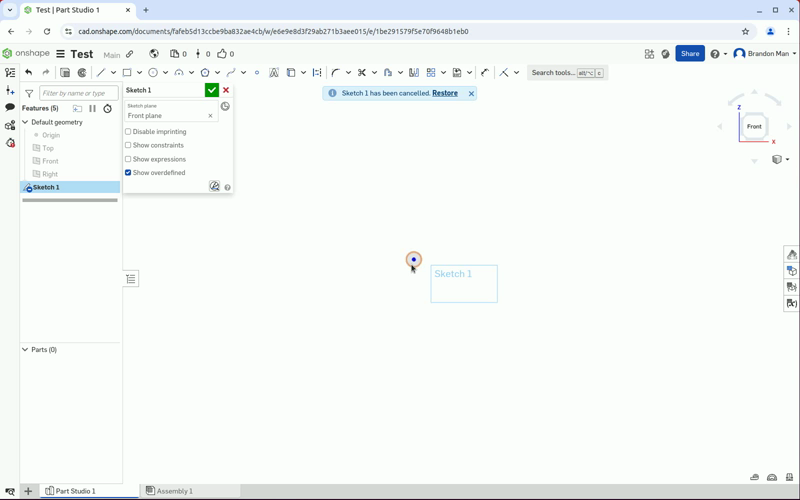
scroll(6)
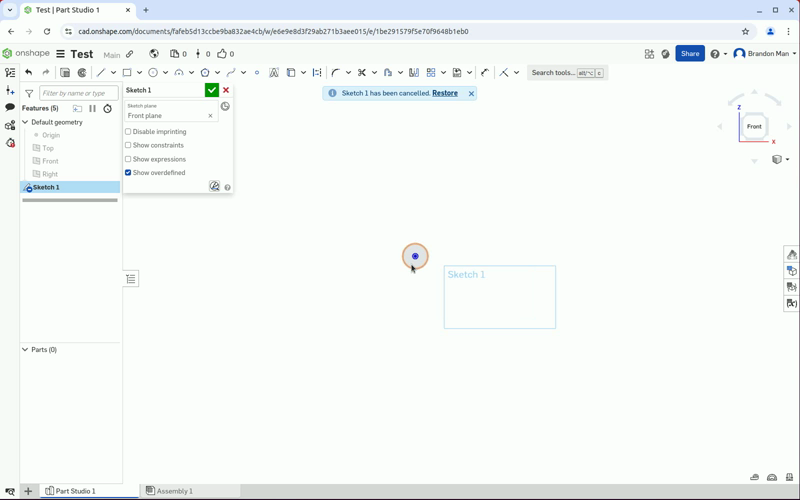
scroll(6)
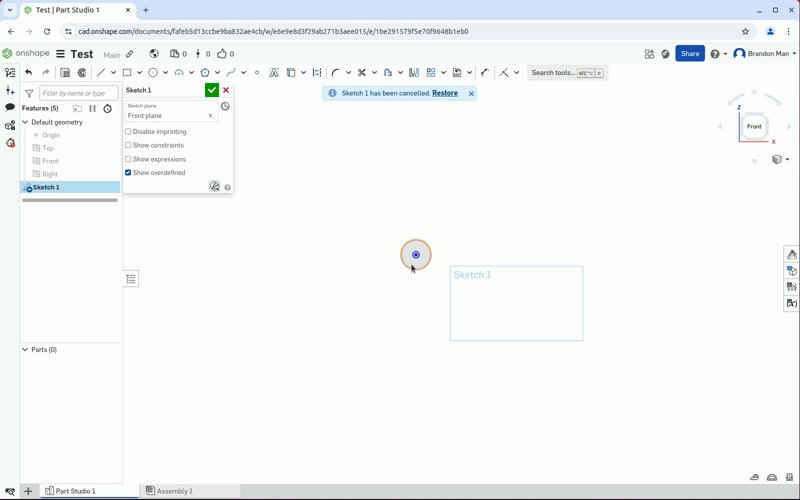
scroll(6)
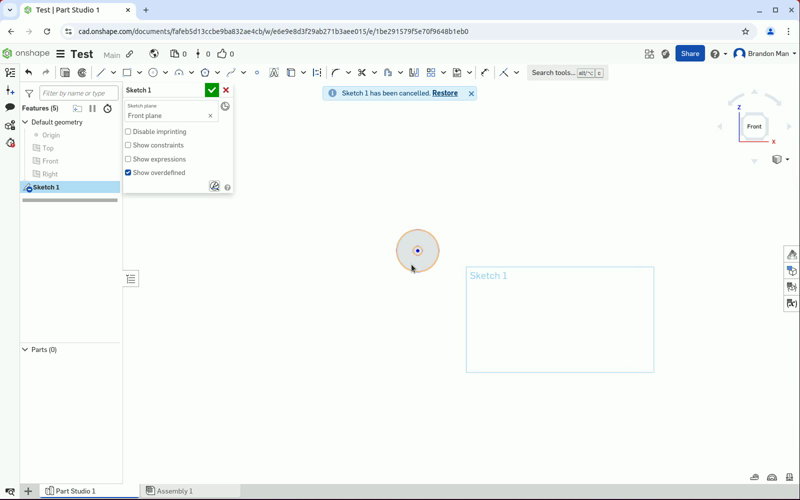
scroll(6)
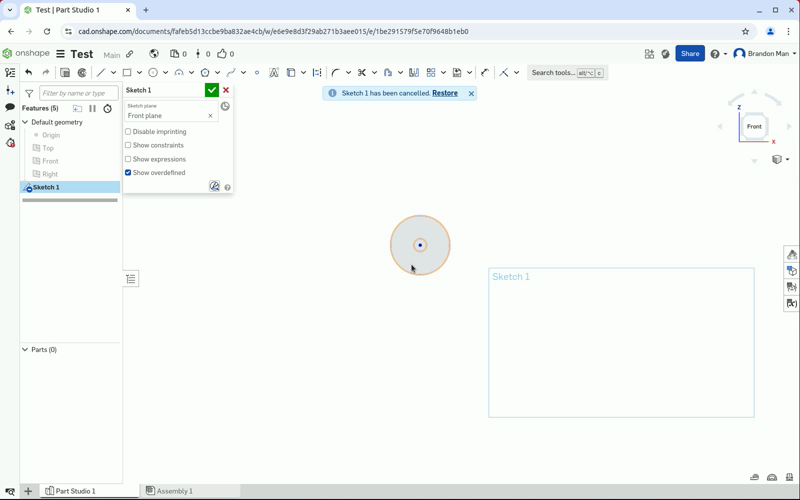
scroll(6)
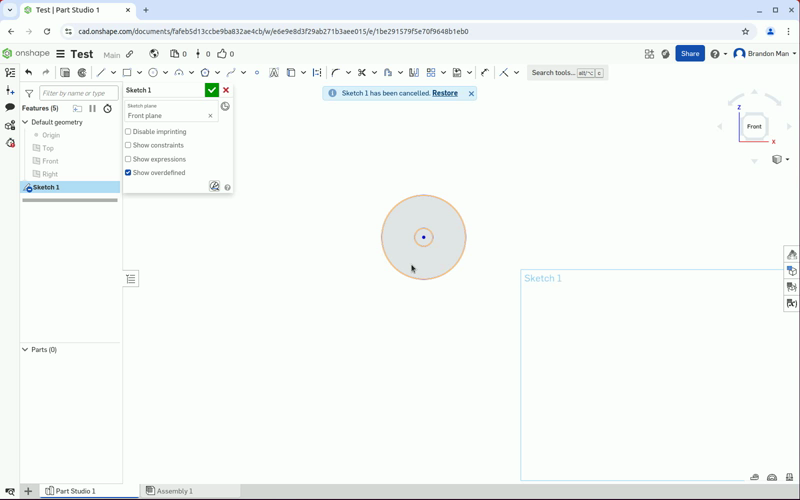
scroll(6)
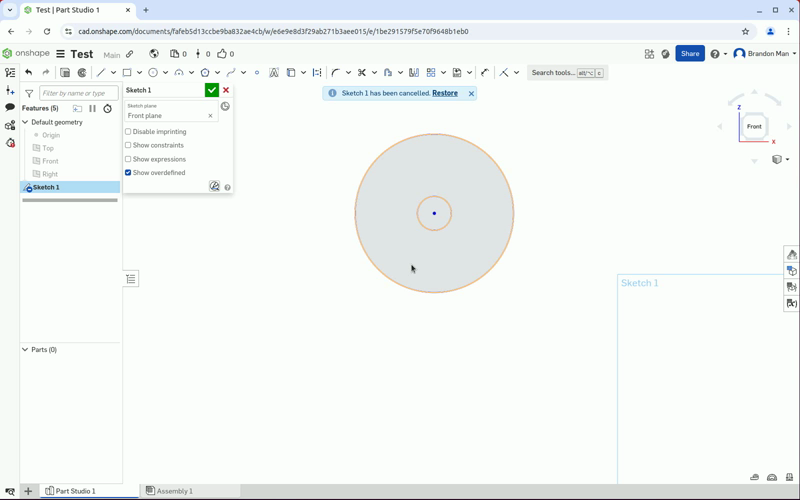
click(411, 264)
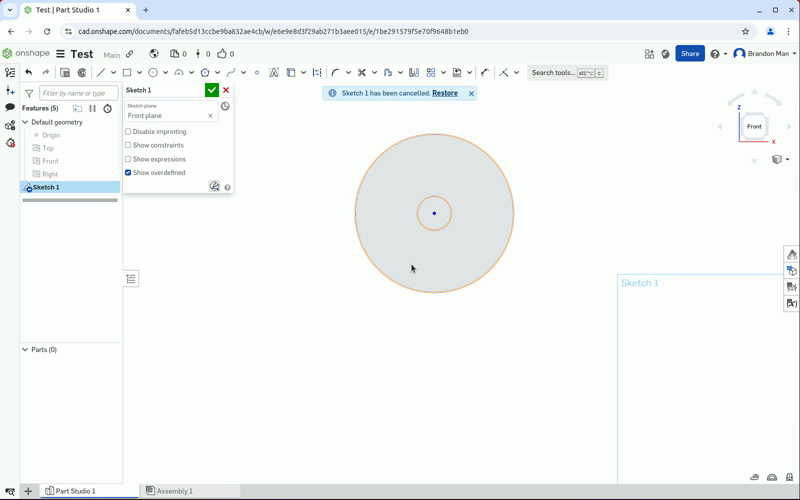
scroll(-6)
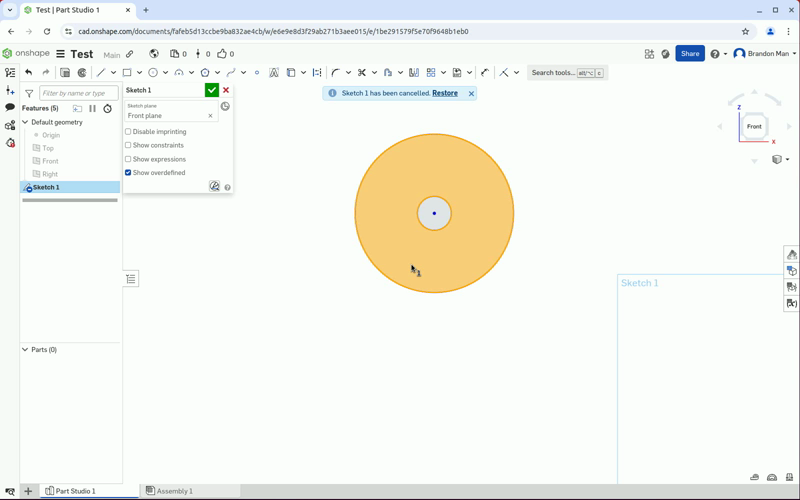
scroll(-6)
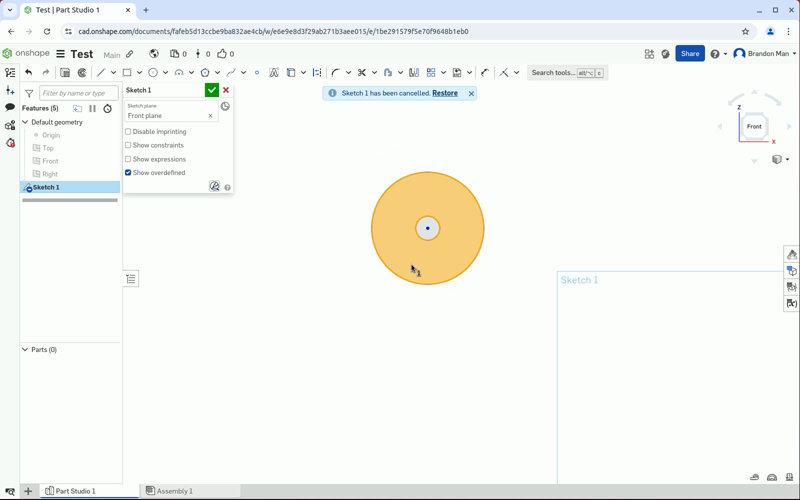
scroll(-6)
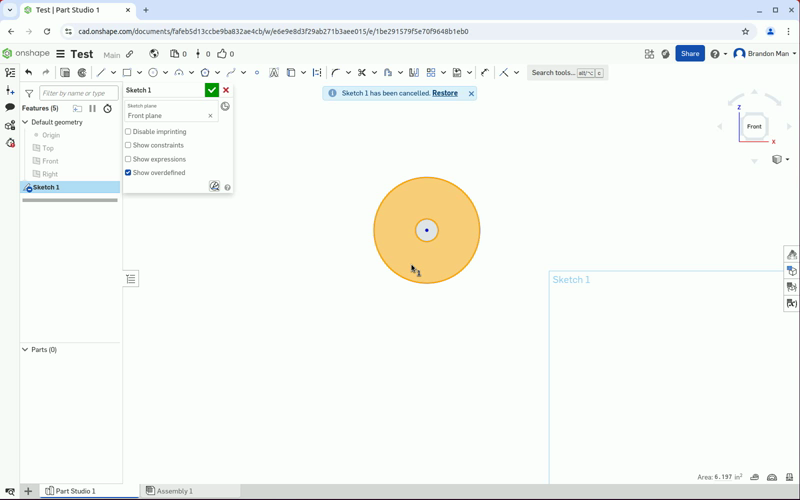
scroll(-6)
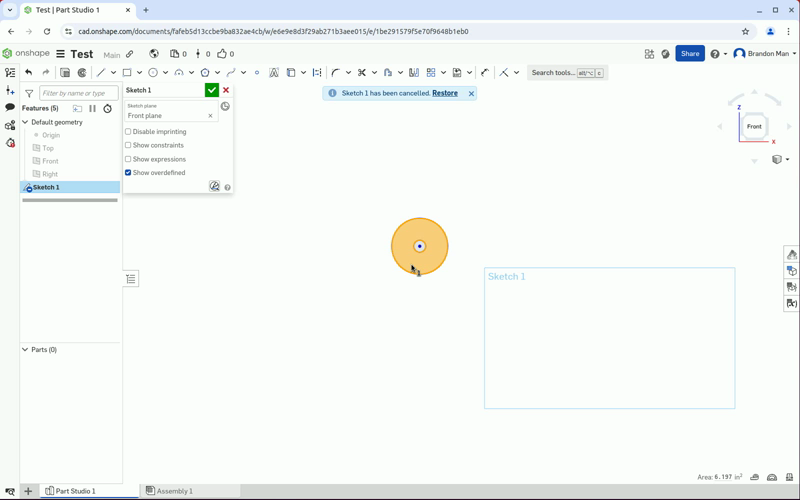
scroll(-6)
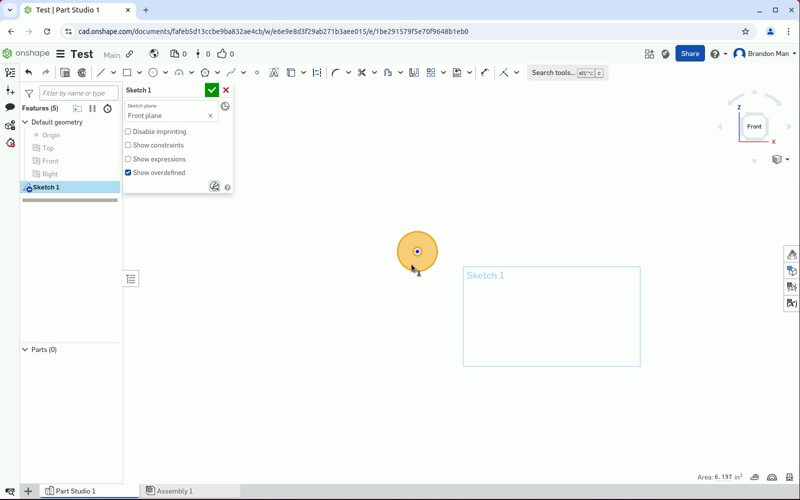
scroll(-6)
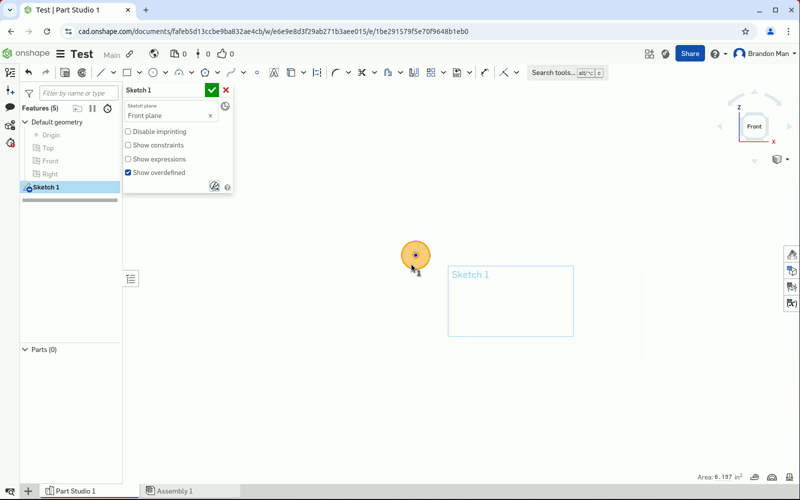
scroll(-6)
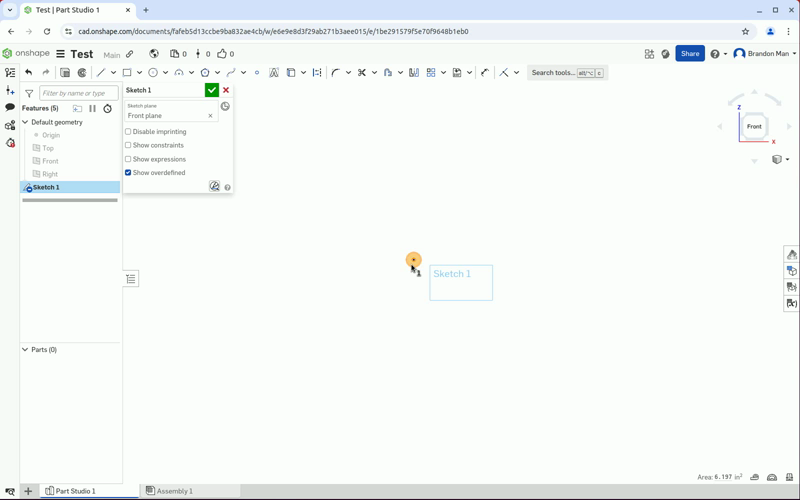
mouse_move(73, 352)
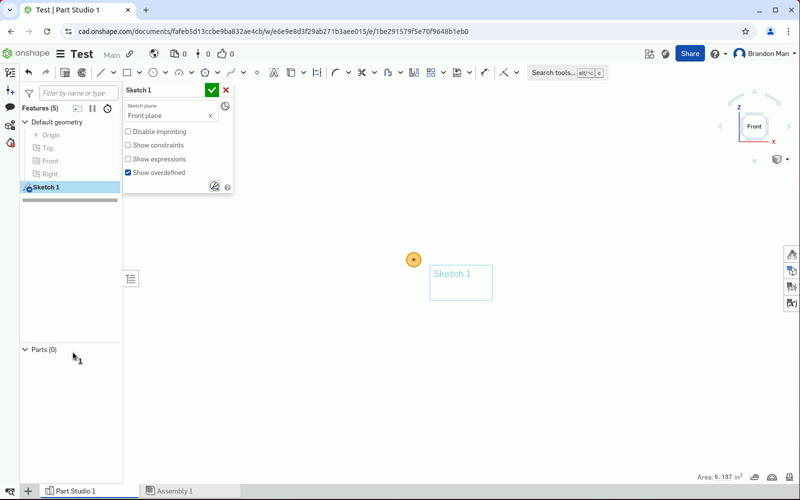
key(shift+y)
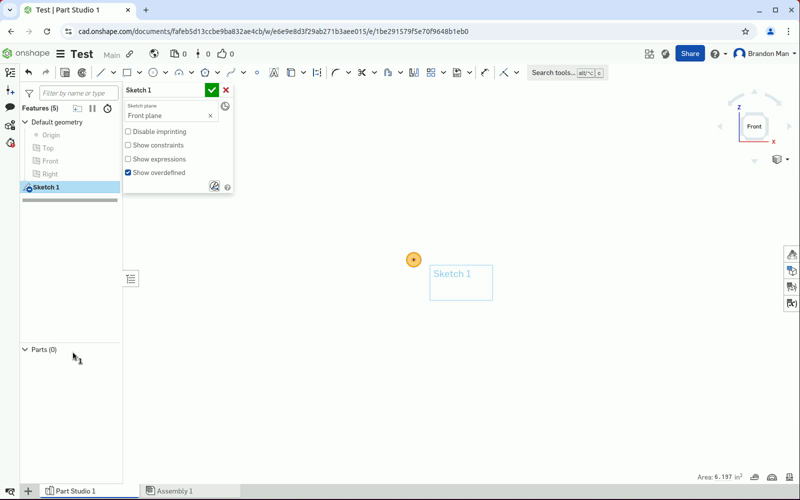
key(shift+e)
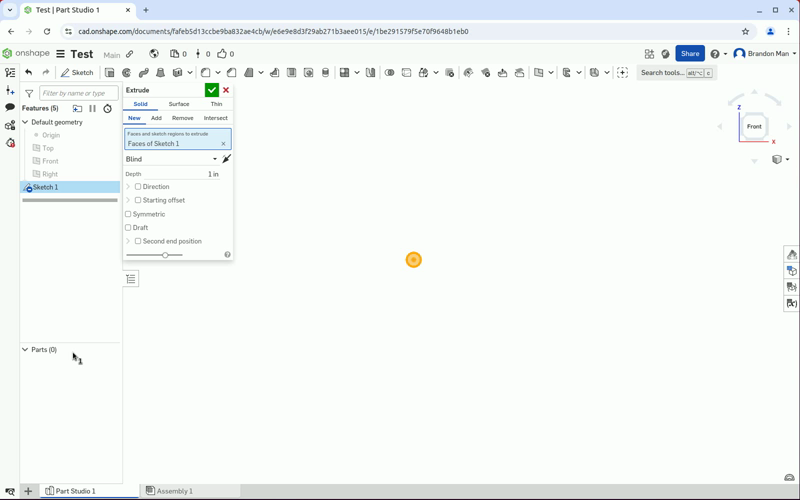
mouse_move(143, 106)
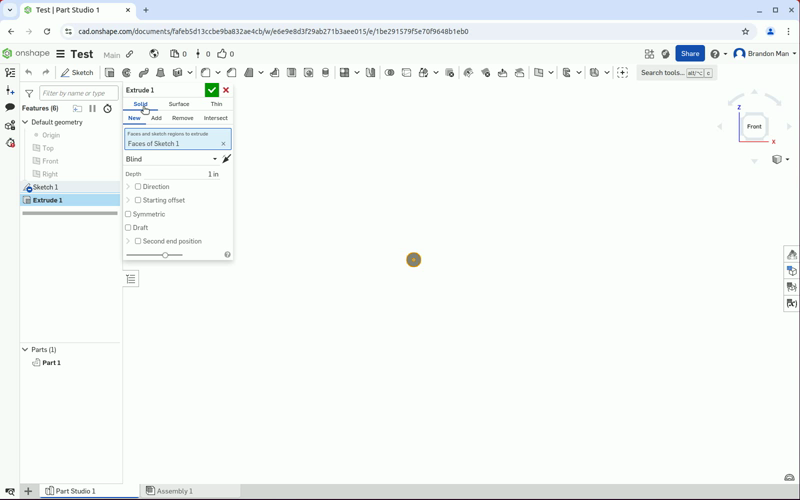
click(143, 106)
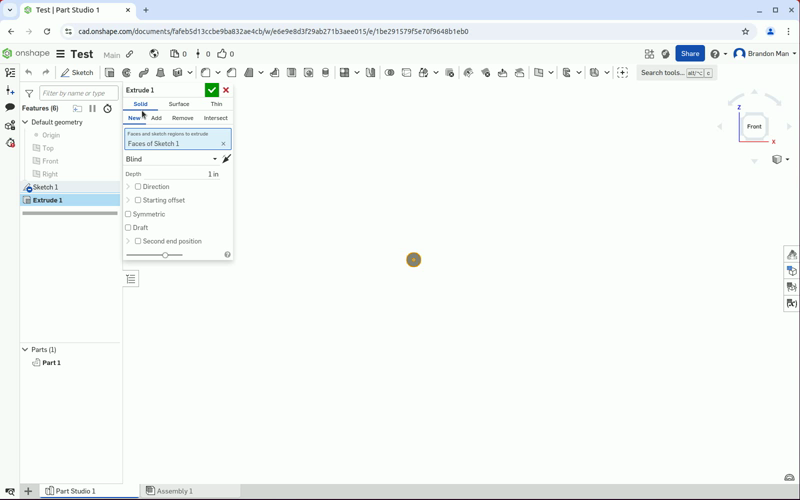
mouse_move(137, 120)
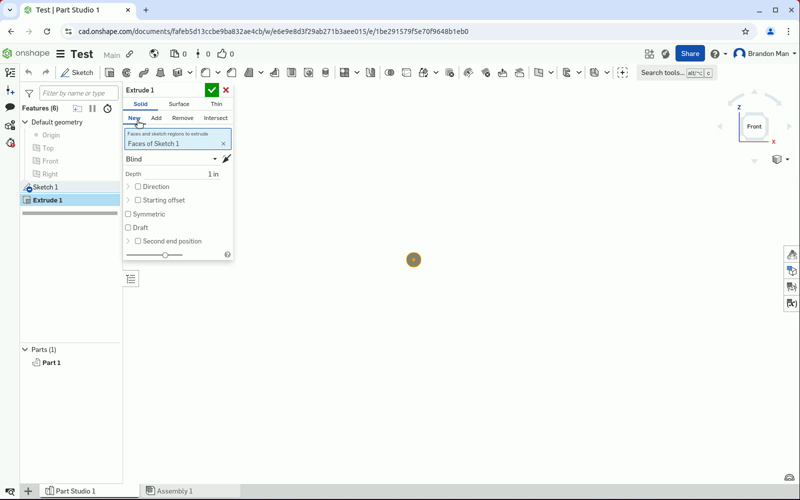
click(137, 120)
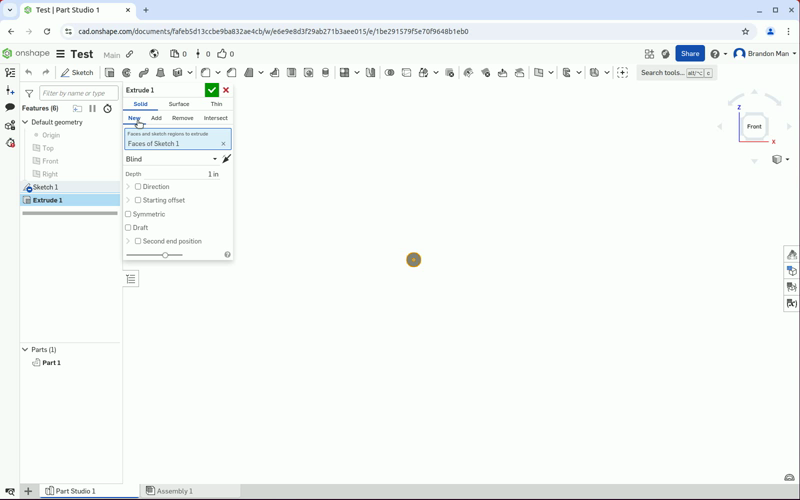
key(tab, 4)
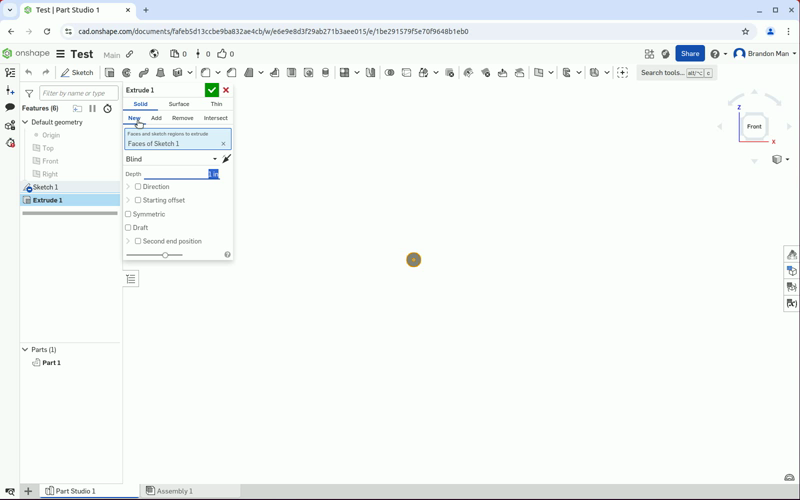
text(1.685)
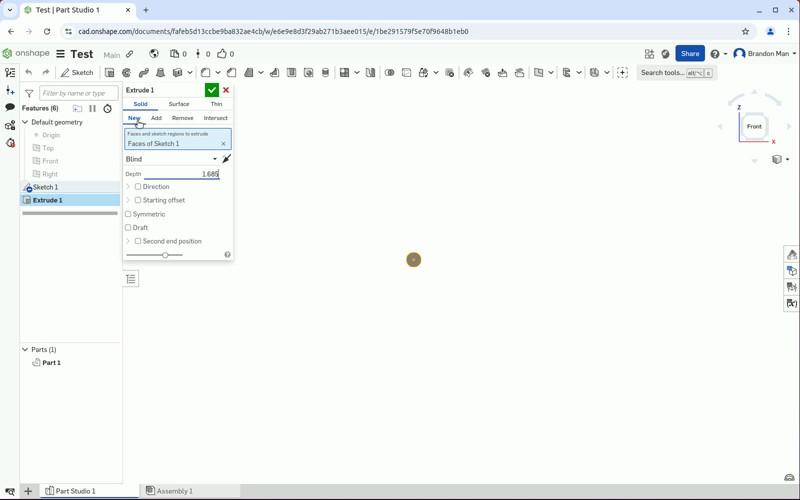
key(enter)
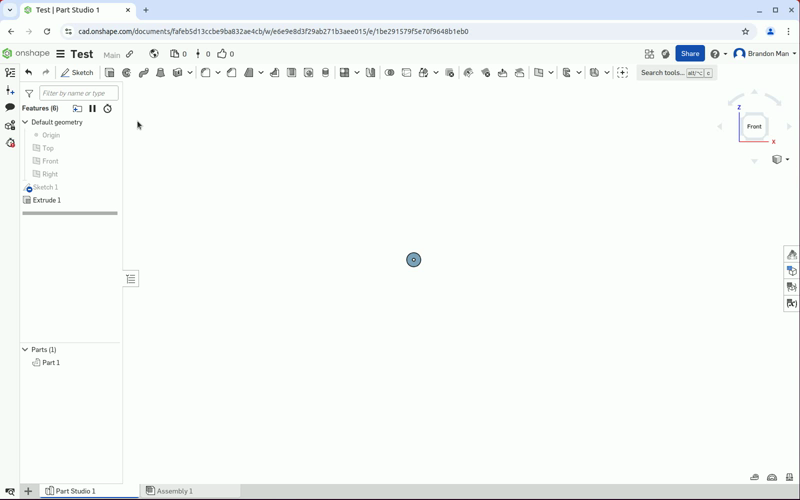
key(shift+h)
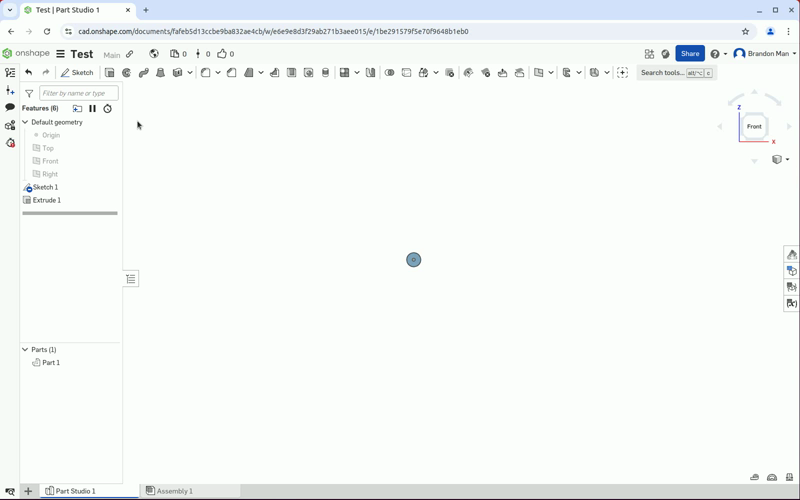
key(shift+h)
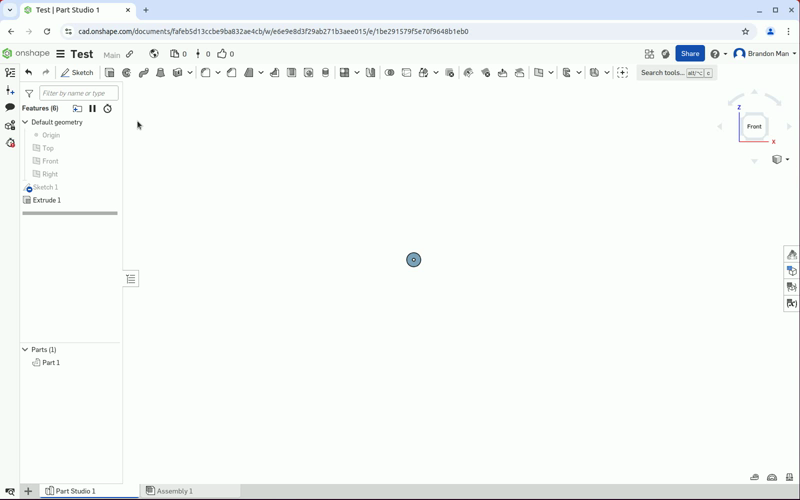
mouse_move(73, 189)
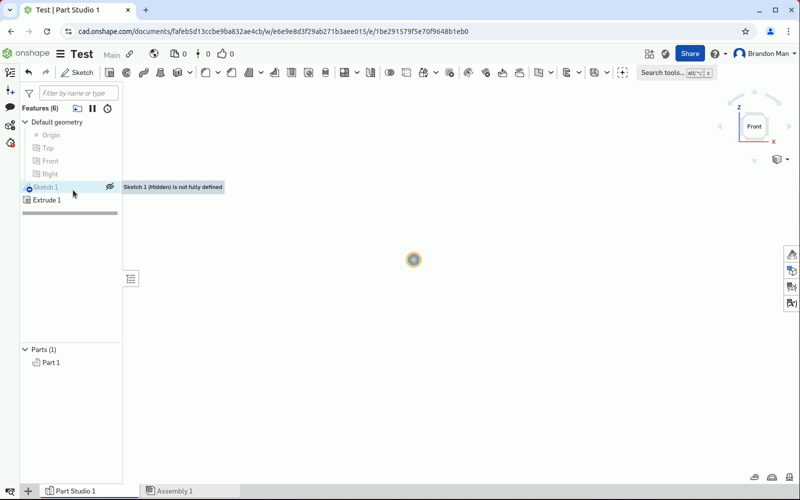
click(73, 189)
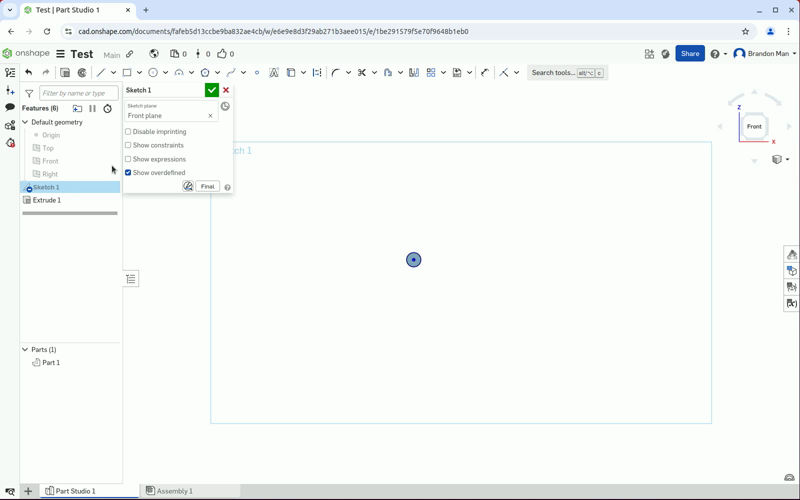
mouse_move(229, 92)
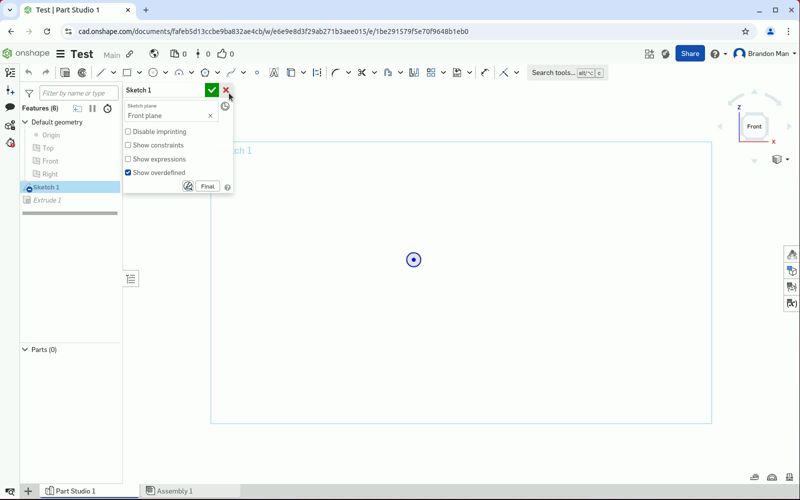
click(229, 92)
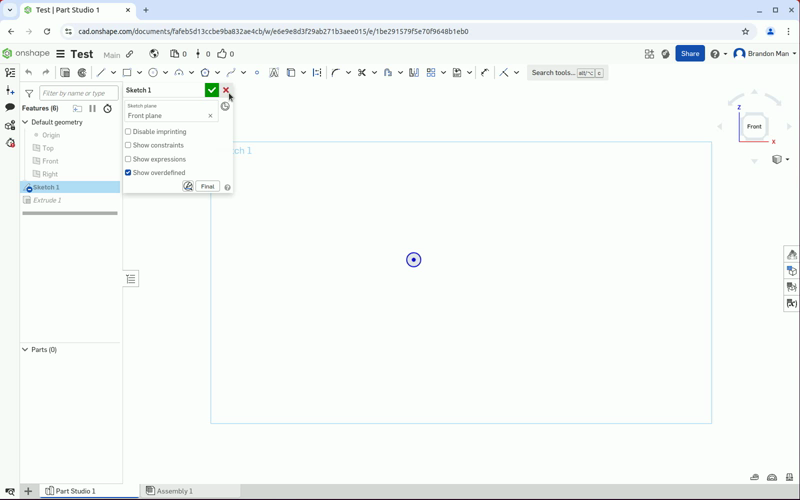
key(shift+s)
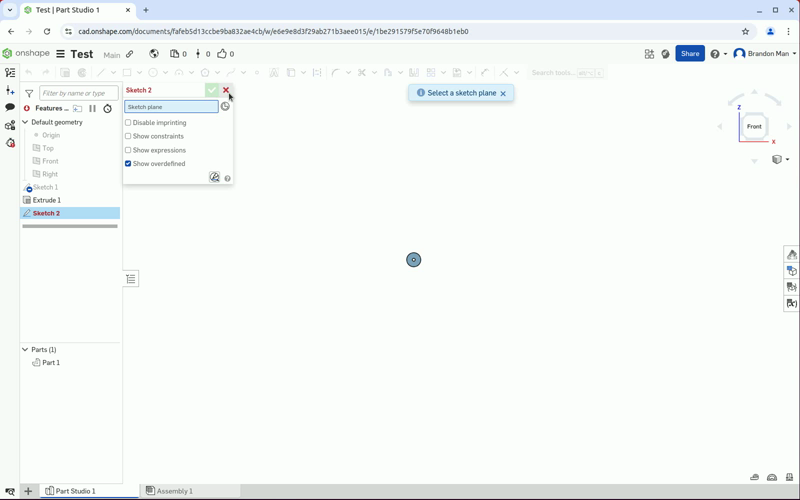
mouse_move(73, 163)
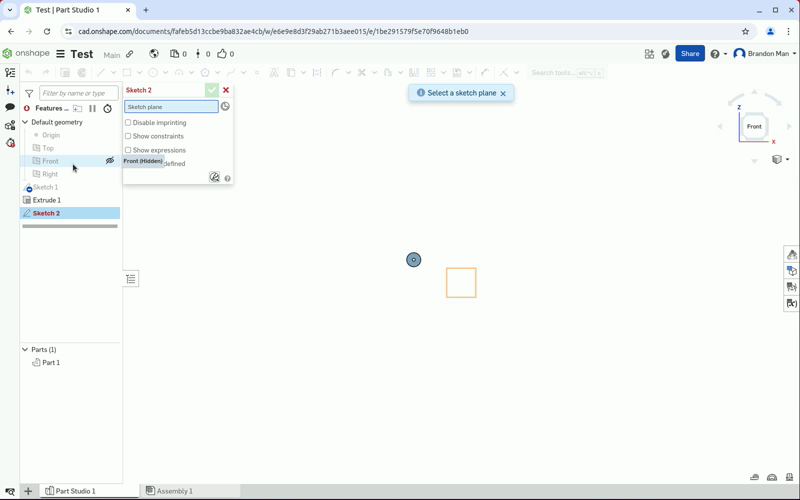
click(73, 163)
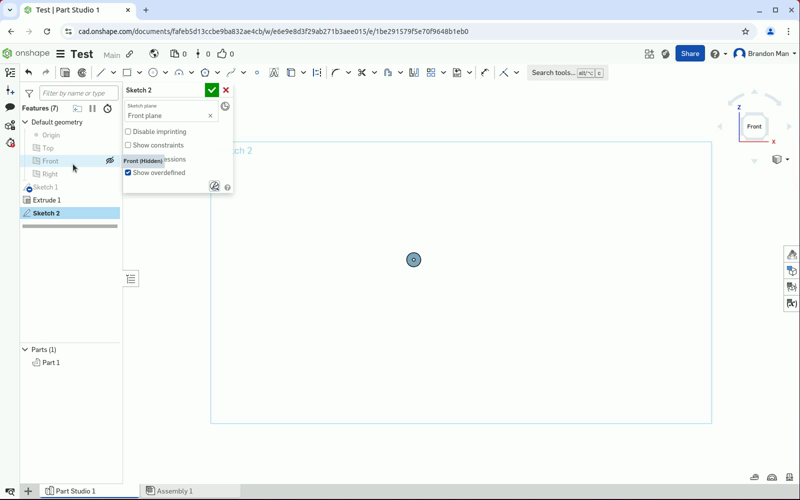
mouse_move(73, 352)
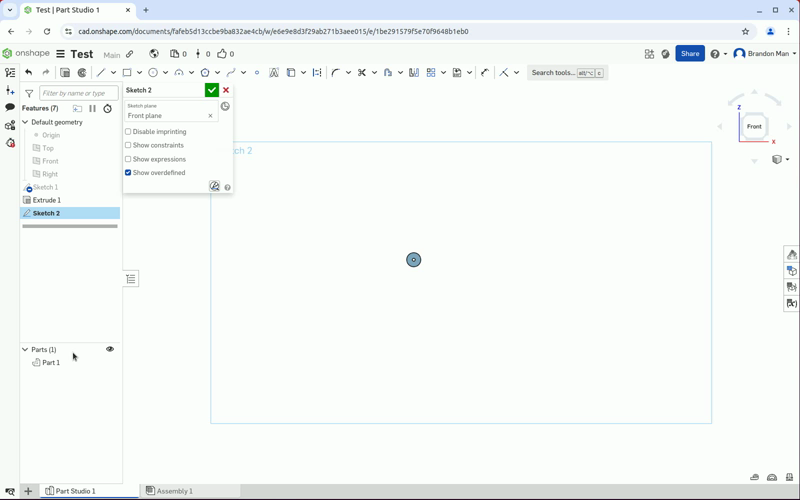
key(y)
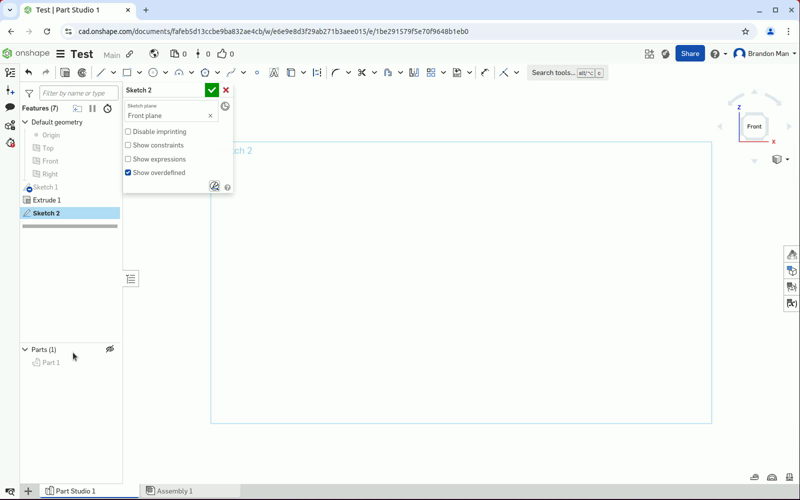
key(c)
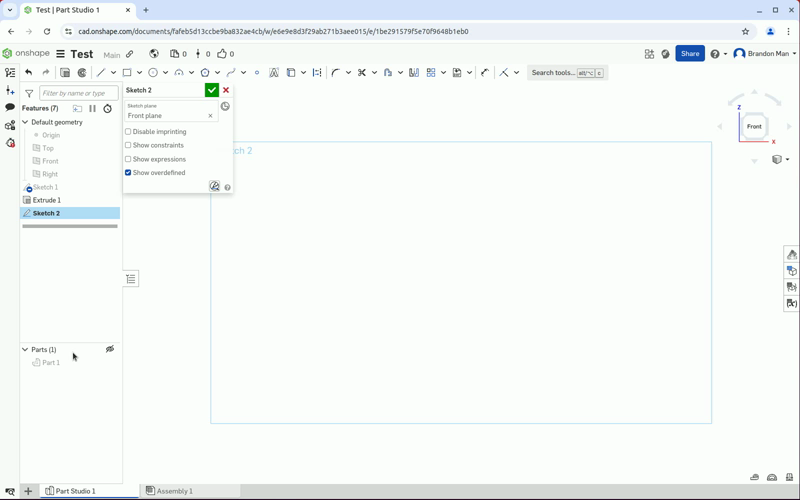
key_down(shift)
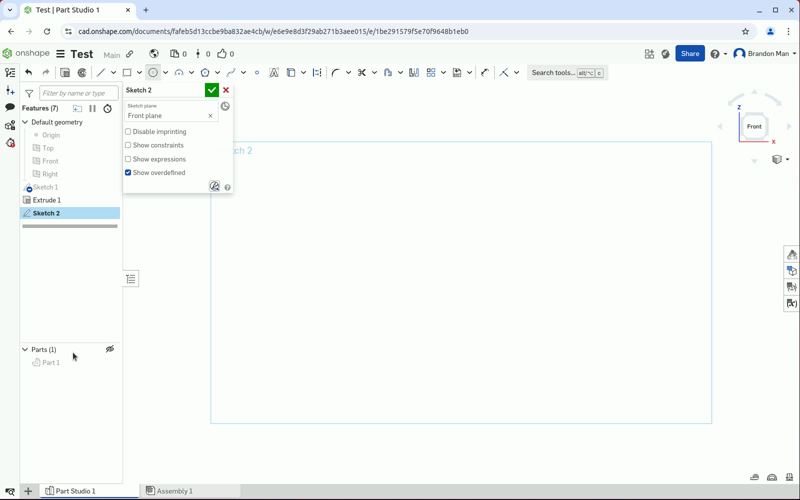
mouse_move(358, 265)
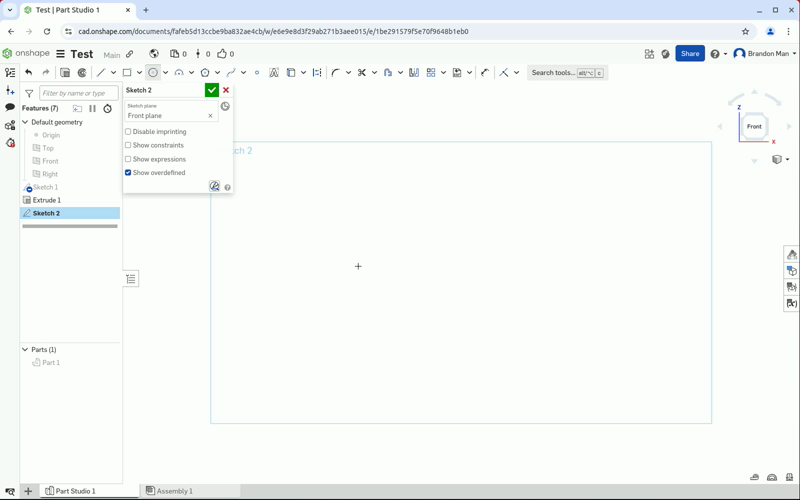
click(358, 265)
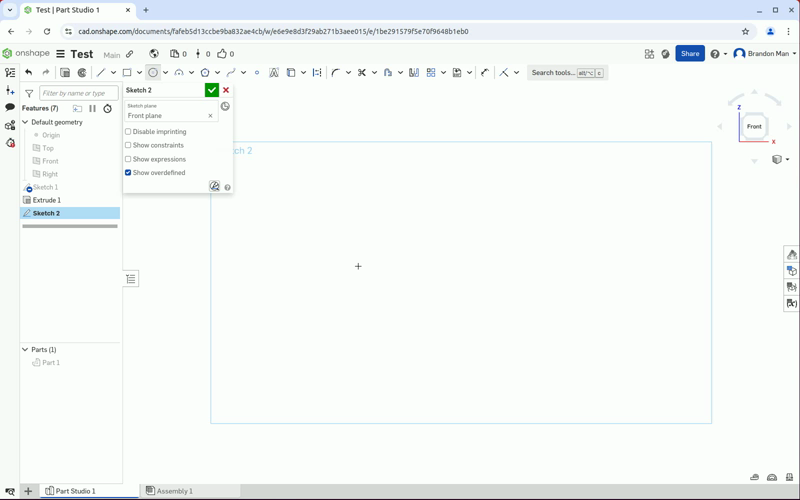
key_up(shift)
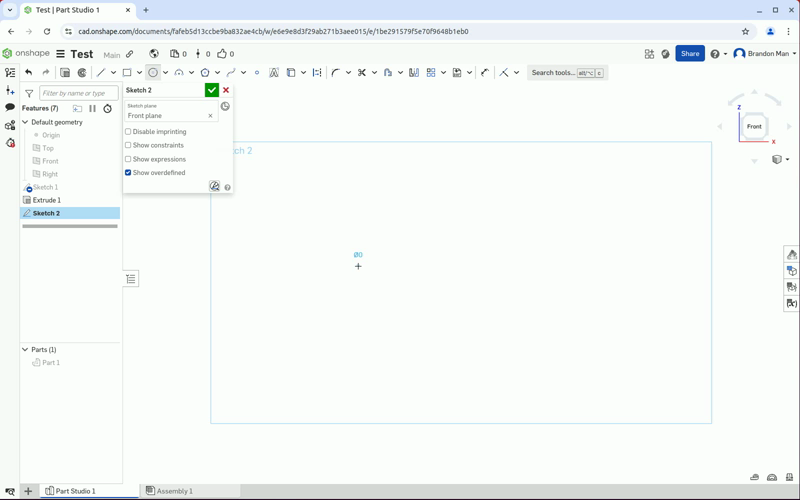
mouse_move(363, 265)
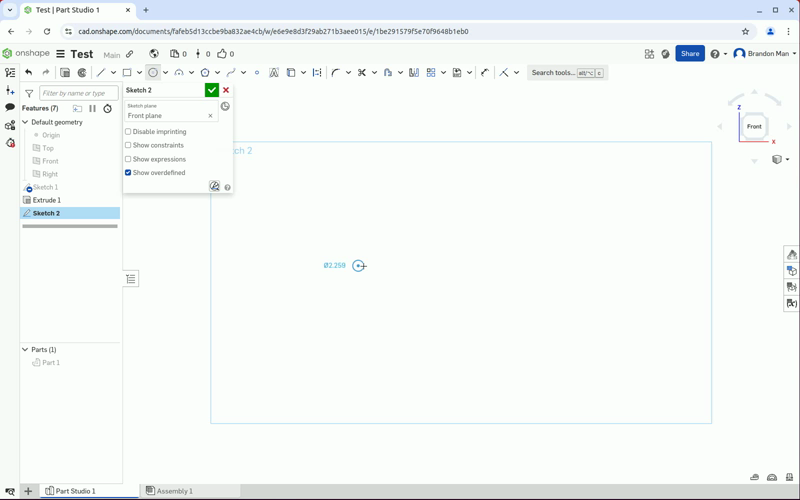
click(363, 265)
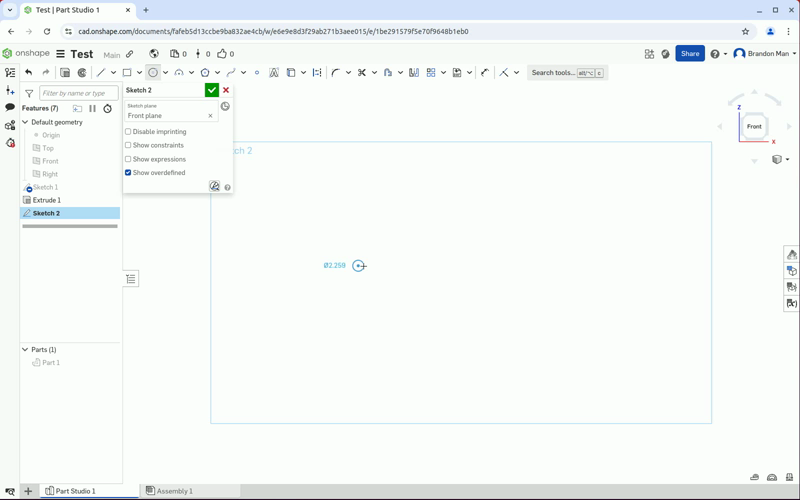
key(esc)
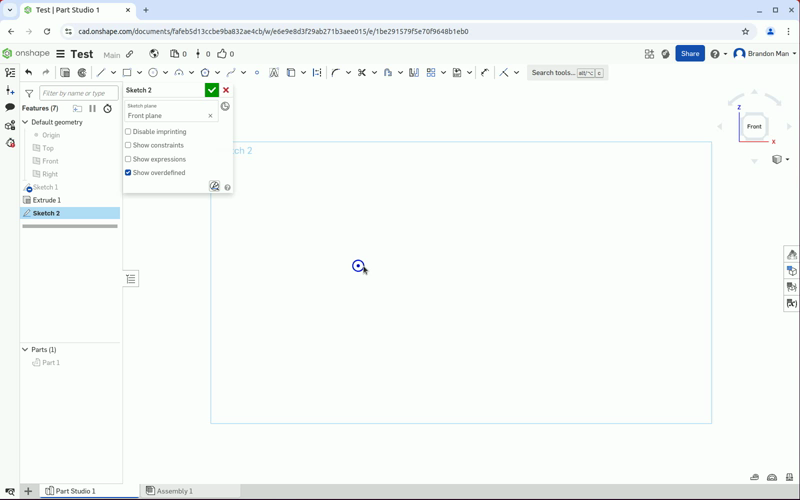
mouse_move(362, 267)
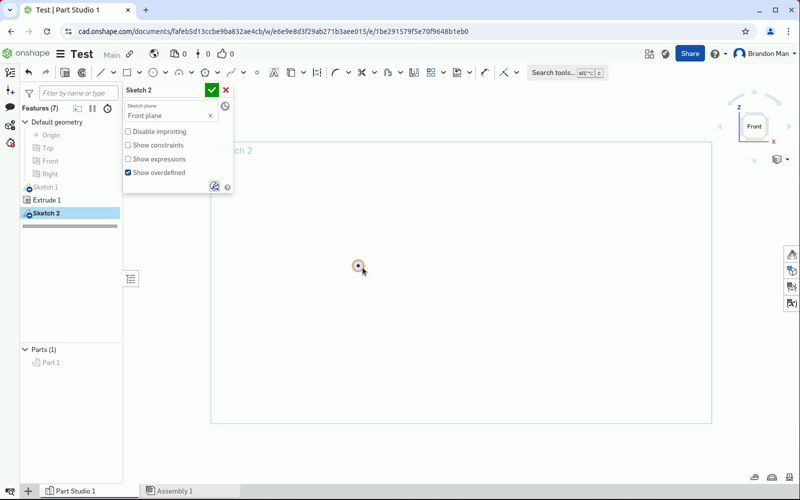
scroll(6)
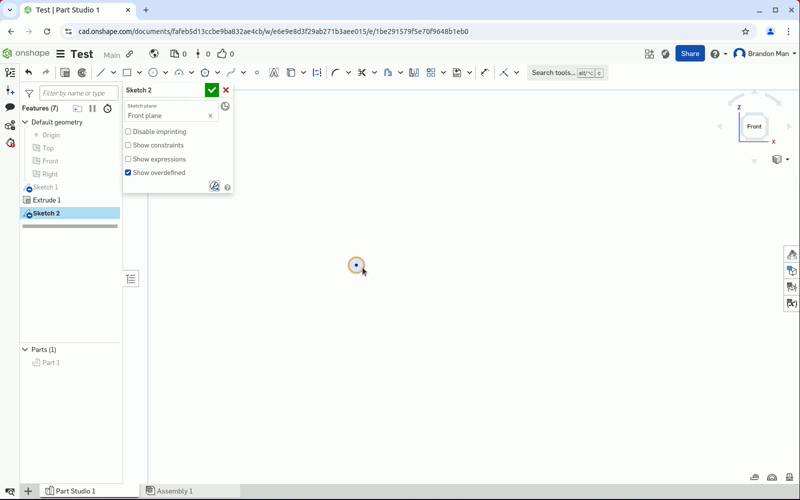
scroll(6)
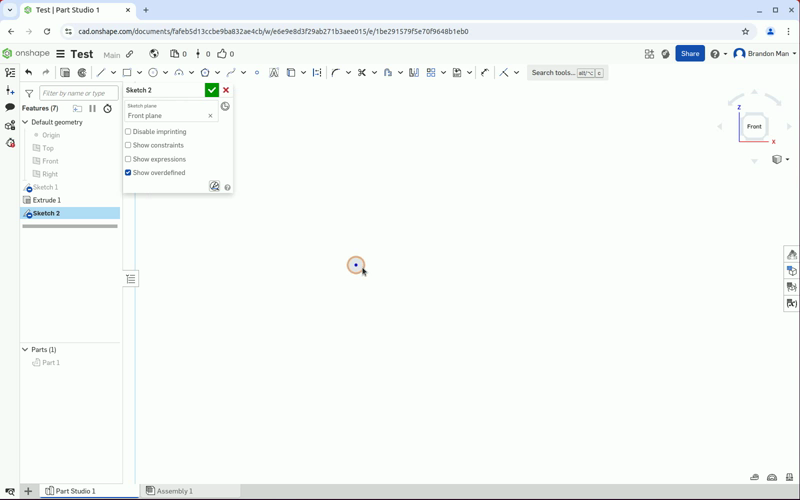
scroll(6)
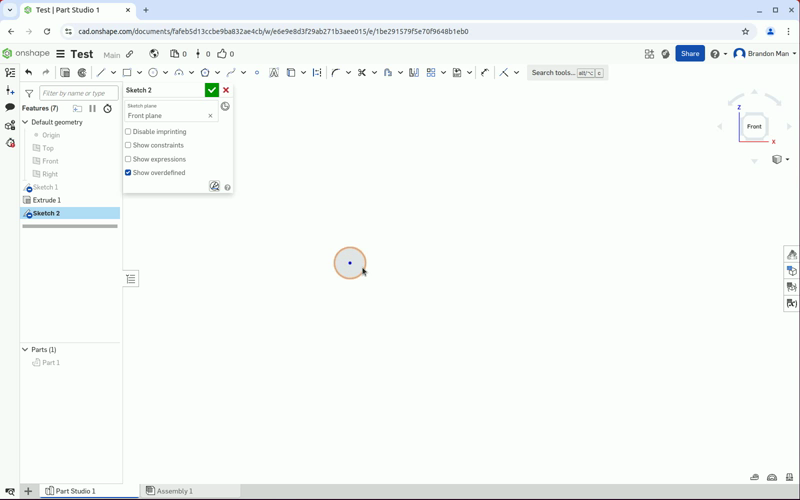
scroll(6)
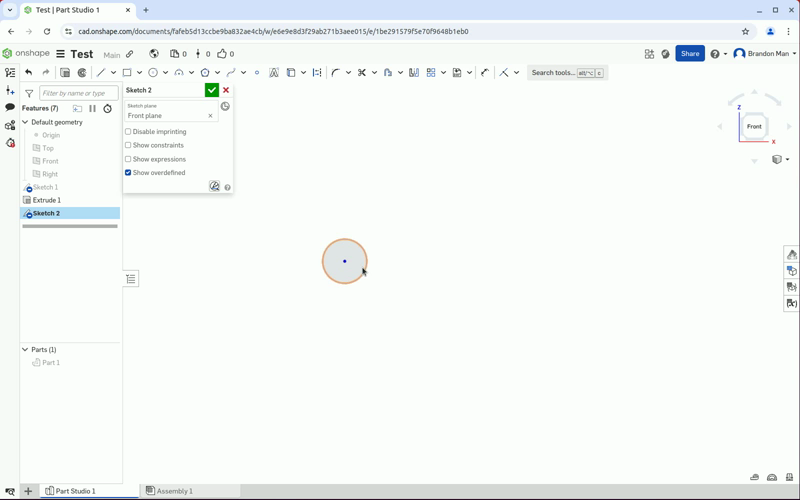
scroll(6)
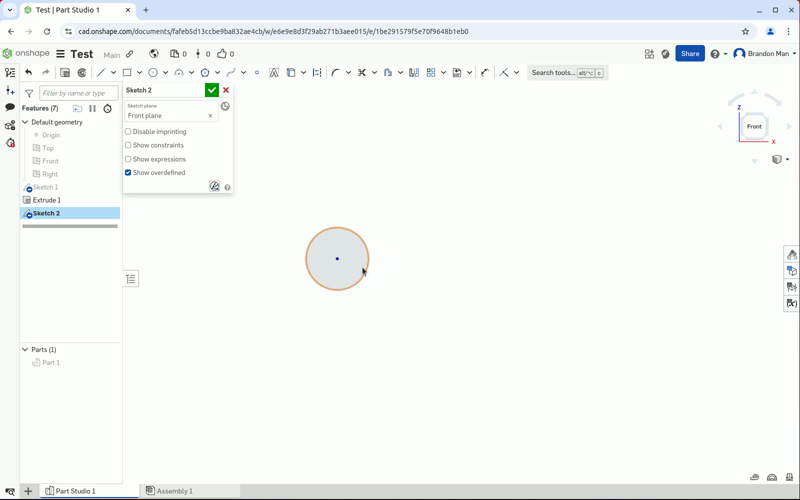
scroll(6)
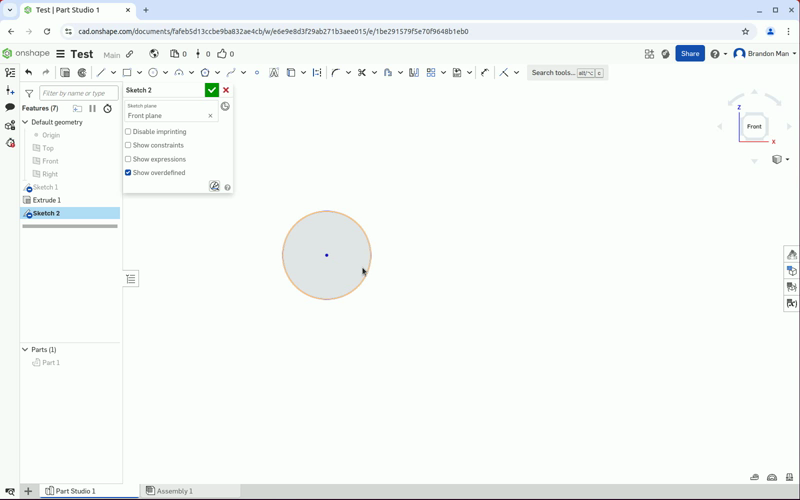
scroll(6)
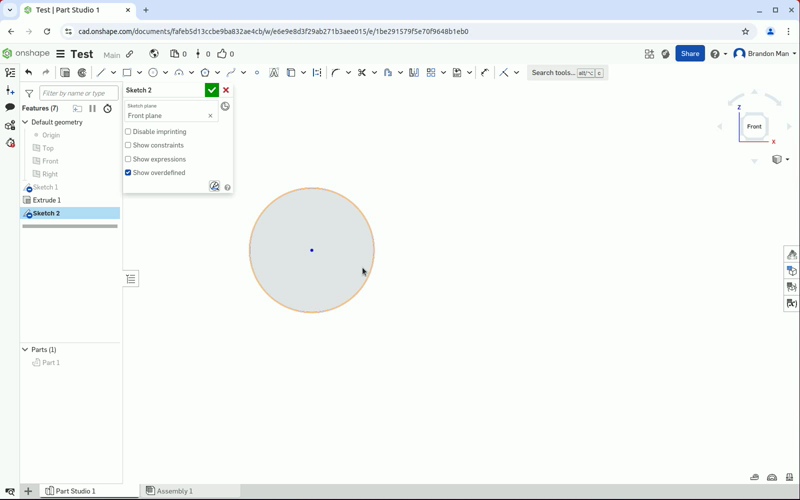
click(362, 267)
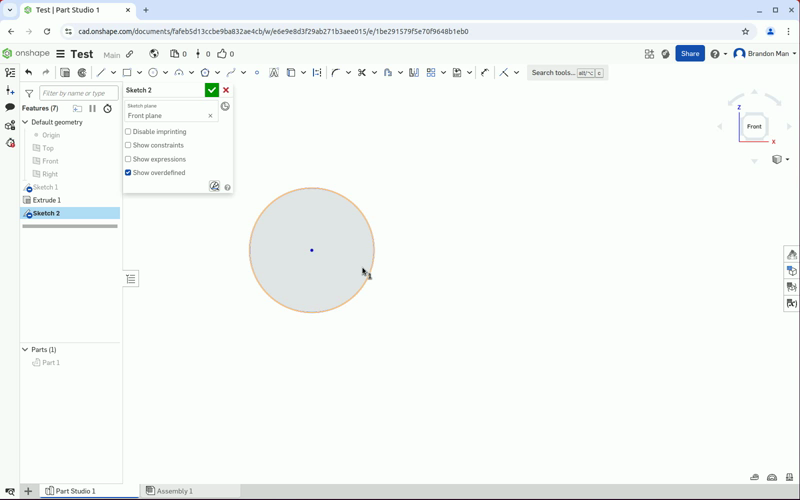
scroll(-6)
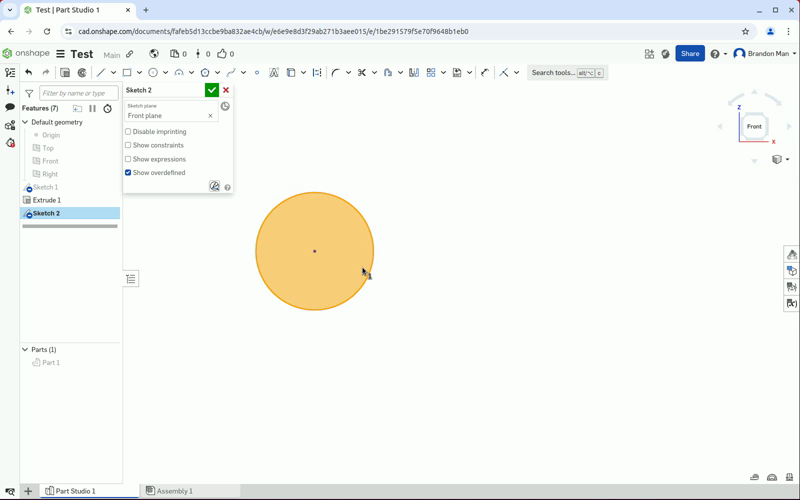
scroll(-6)
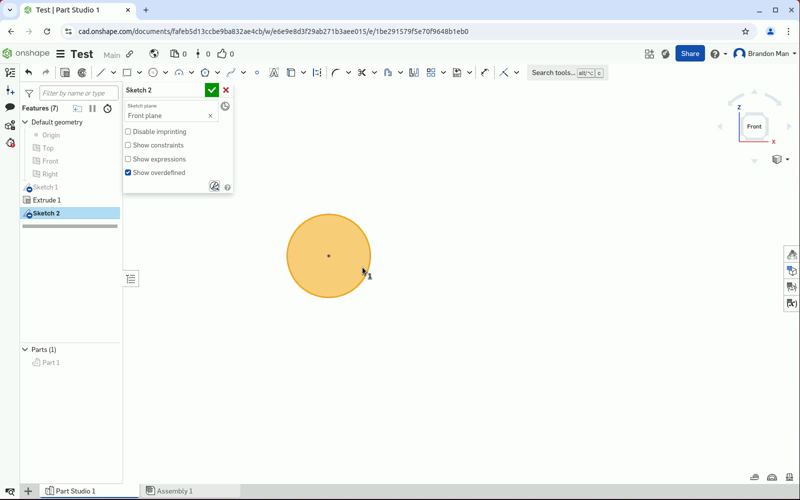
scroll(-6)
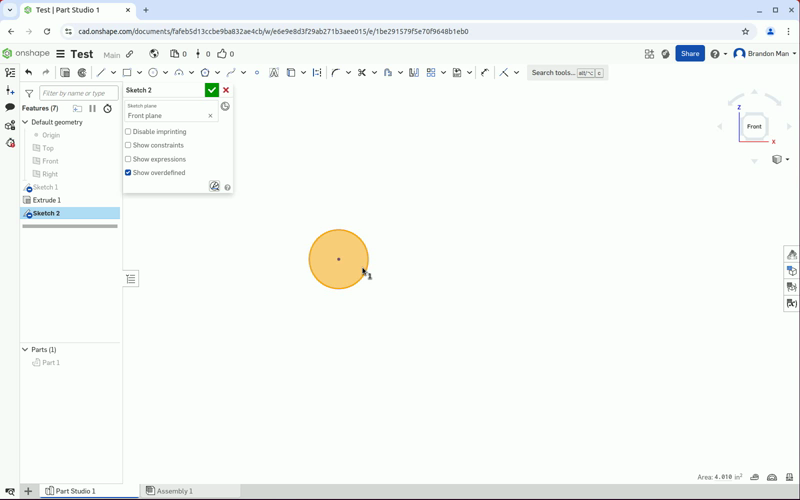
scroll(-6)
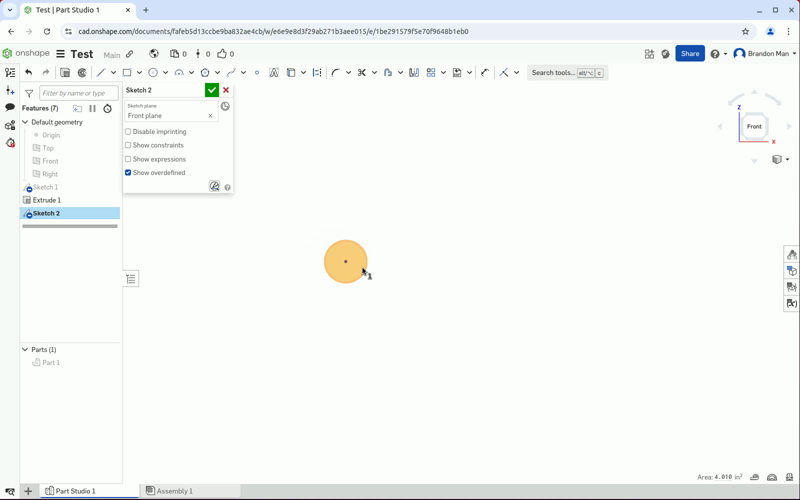
scroll(-6)
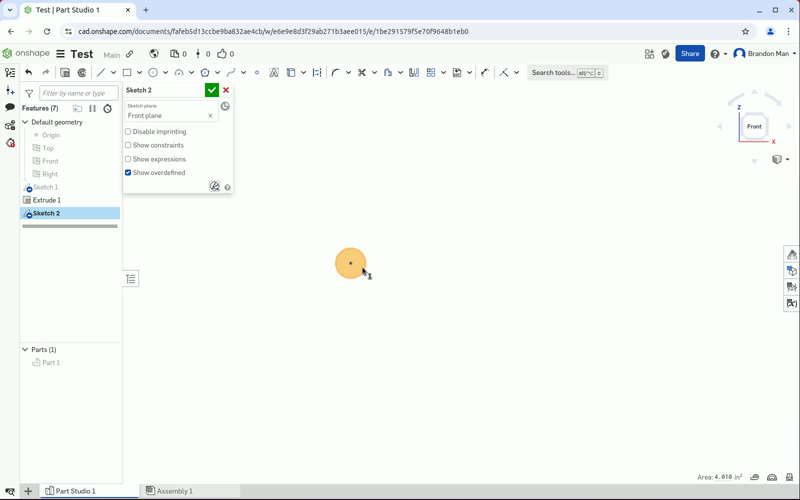
scroll(-6)
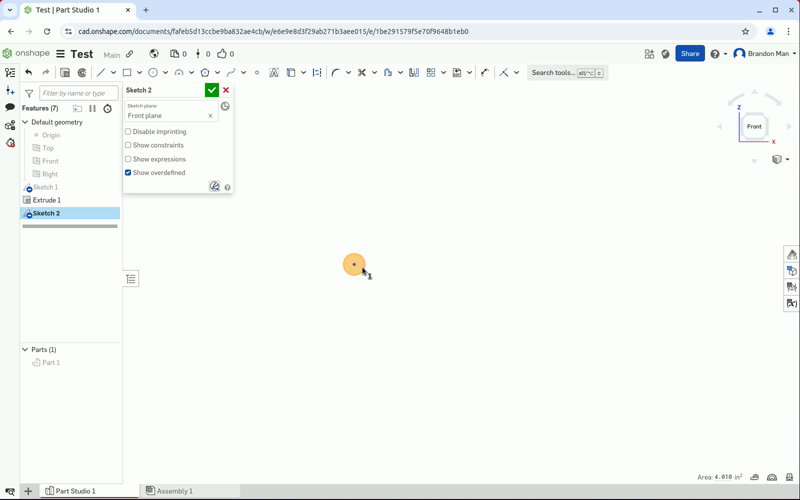
scroll(-6)
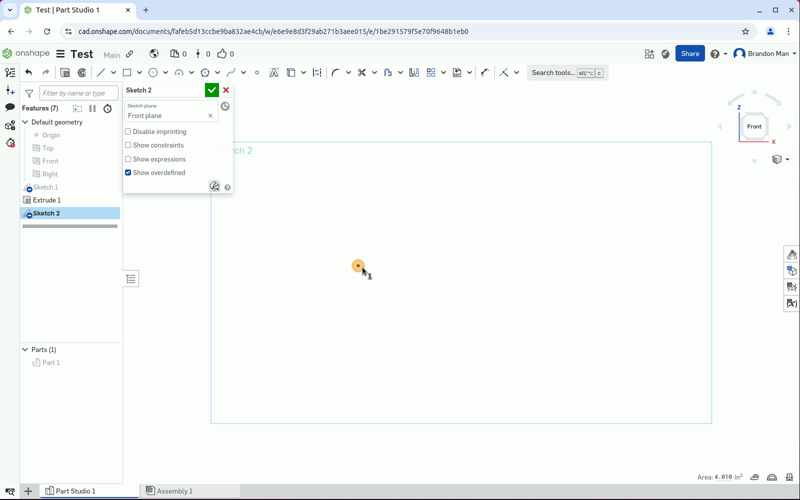
mouse_move(73, 352)
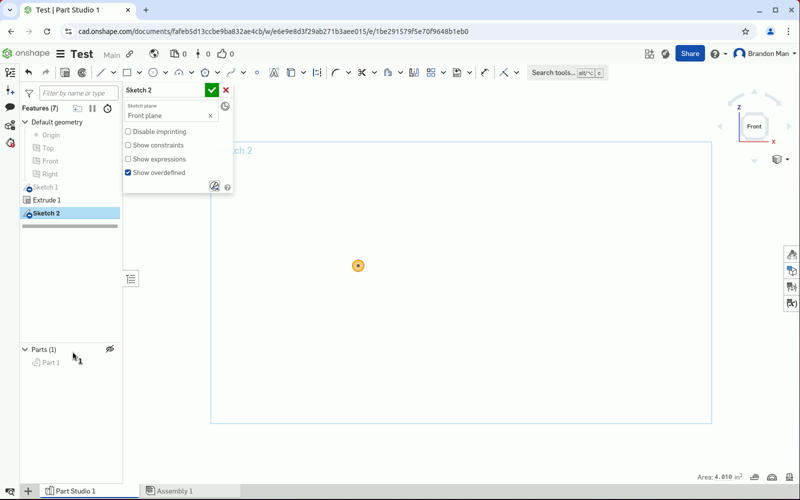
key(shift+y)
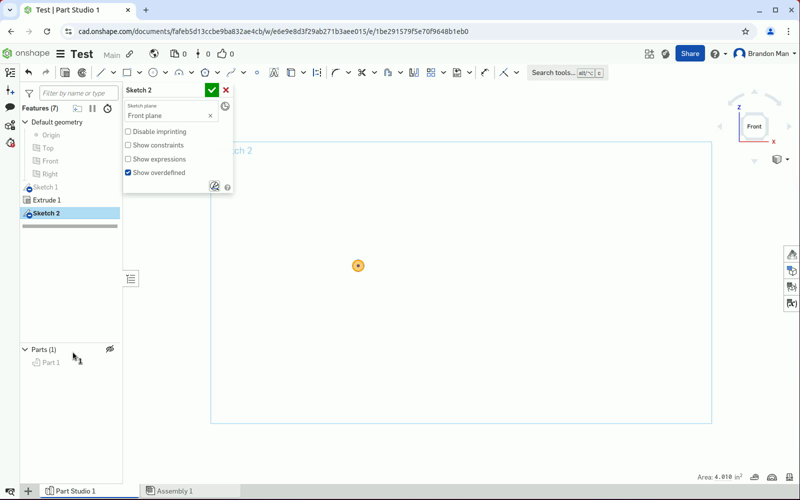
key(shift+e)
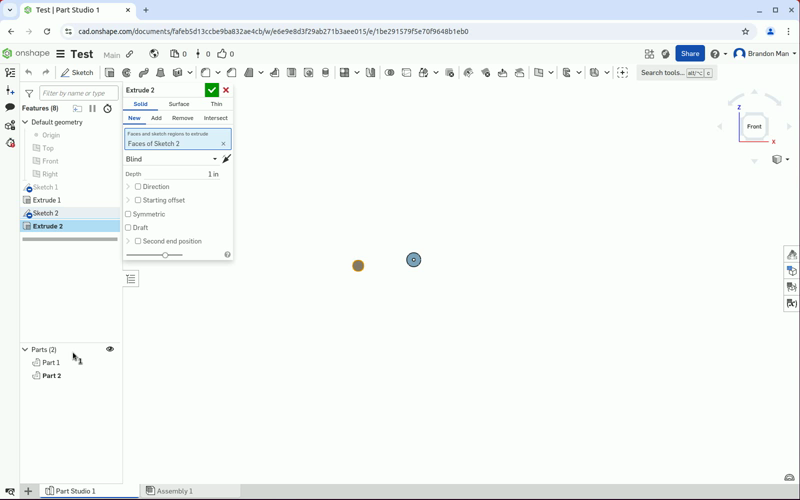
mouse_move(143, 106)
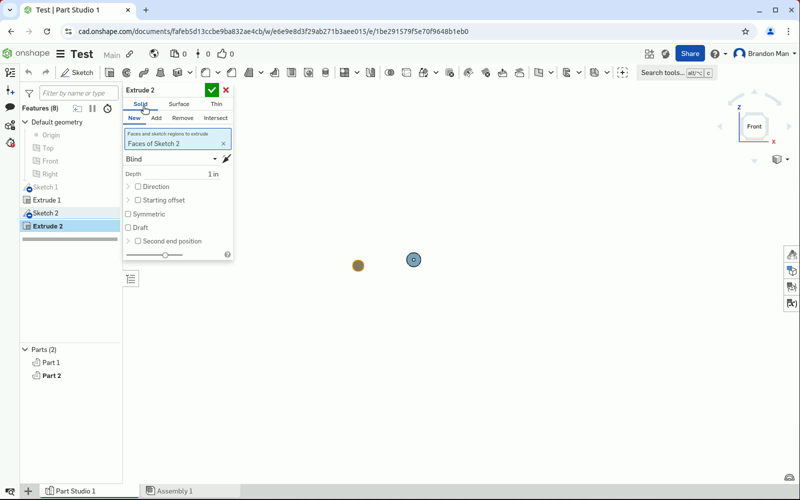
click(143, 106)
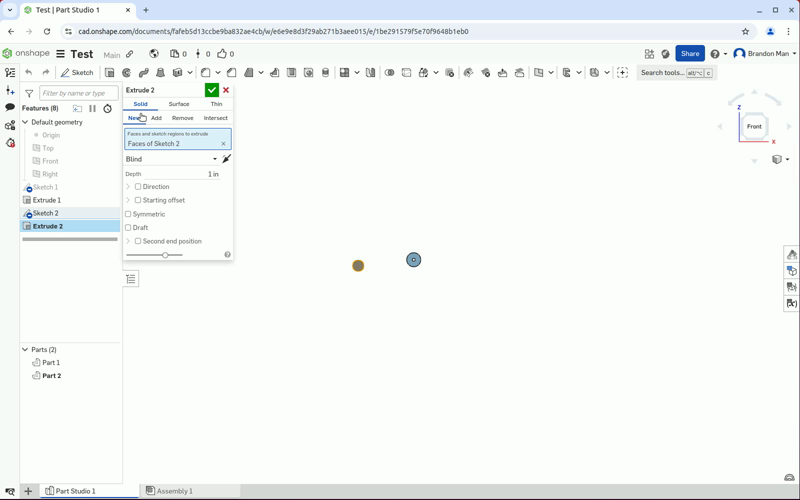
mouse_move(137, 120)
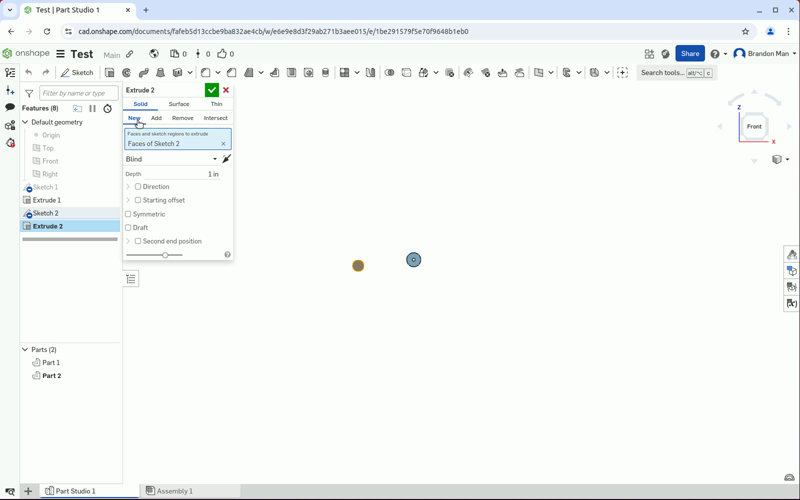
click(137, 120)
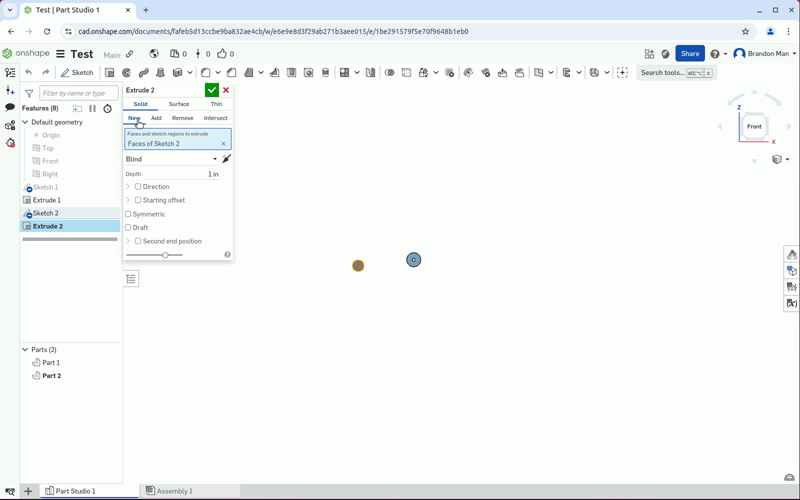
key(tab, 4)
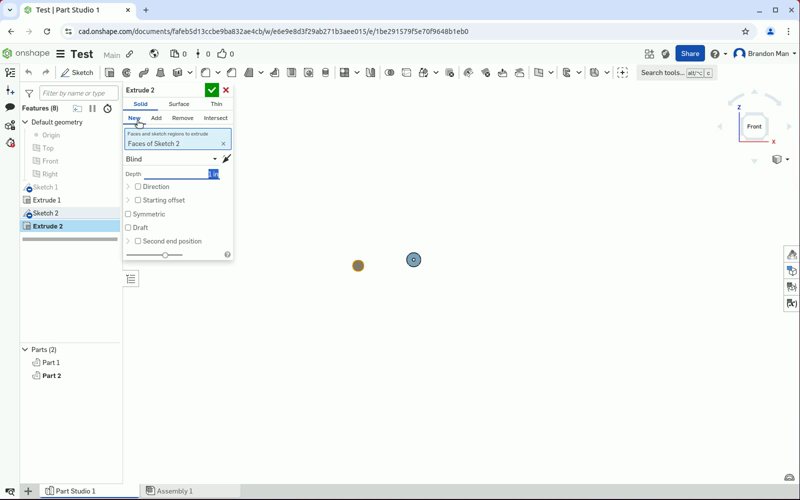
text(0.963)
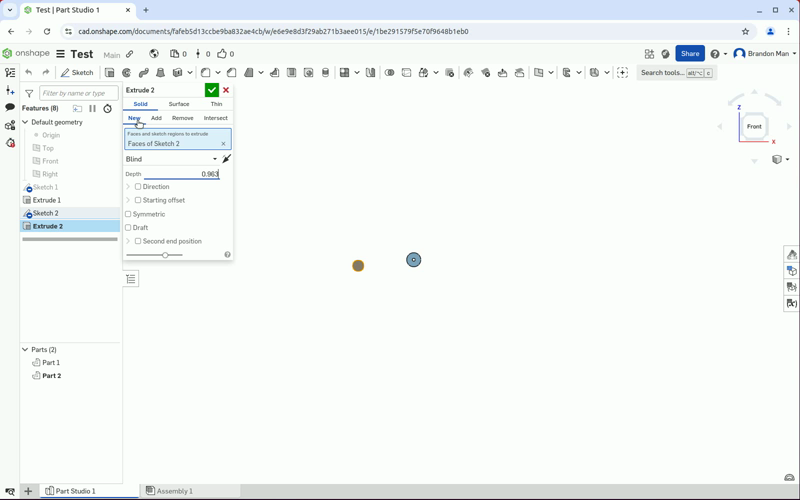
key(enter)
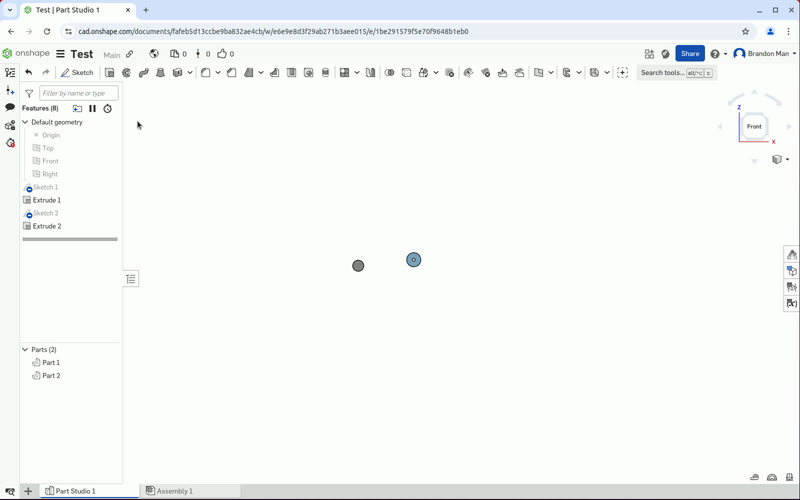
key(shift+h)
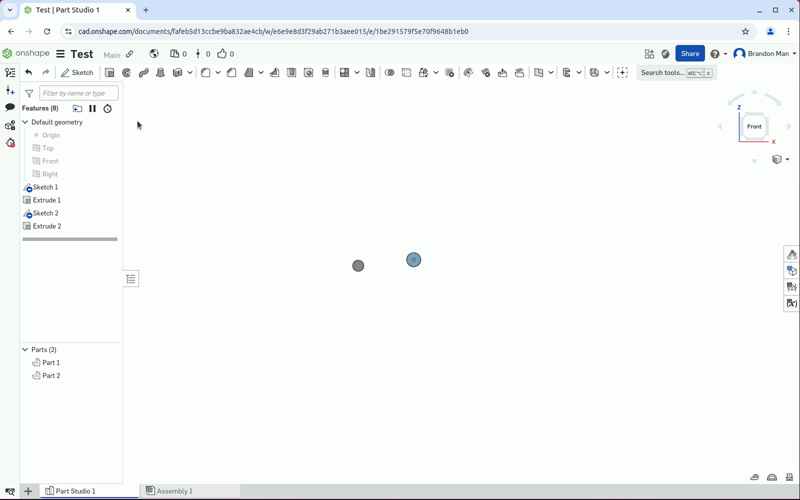
key(shift+h)
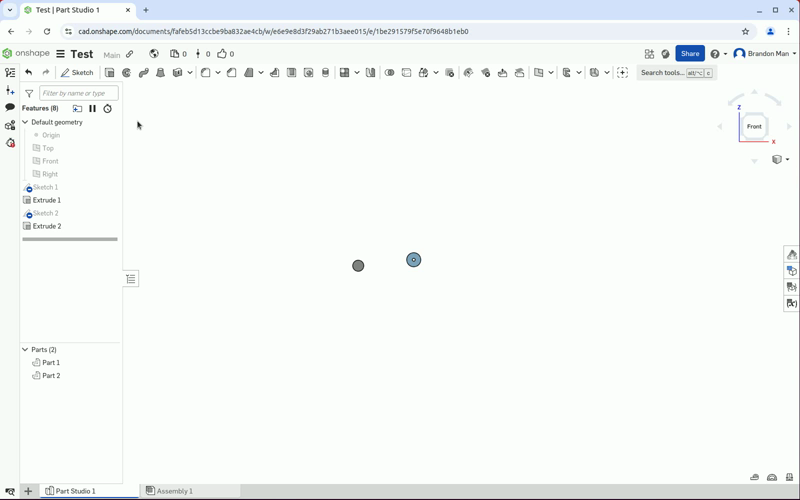
mouse_move(73, 189)
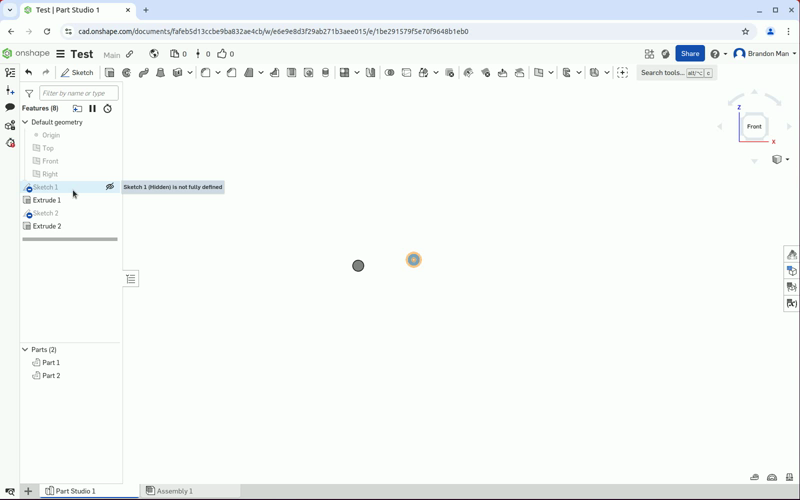
click(73, 189)
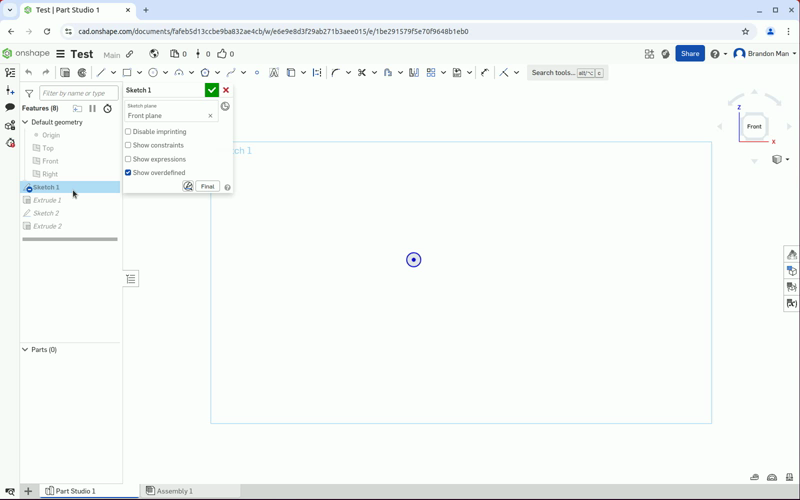
mouse_move(229, 92)
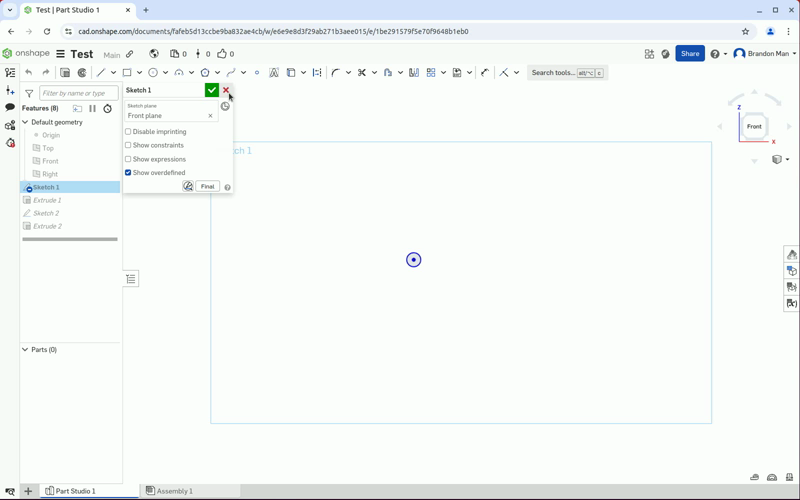
click(229, 92)
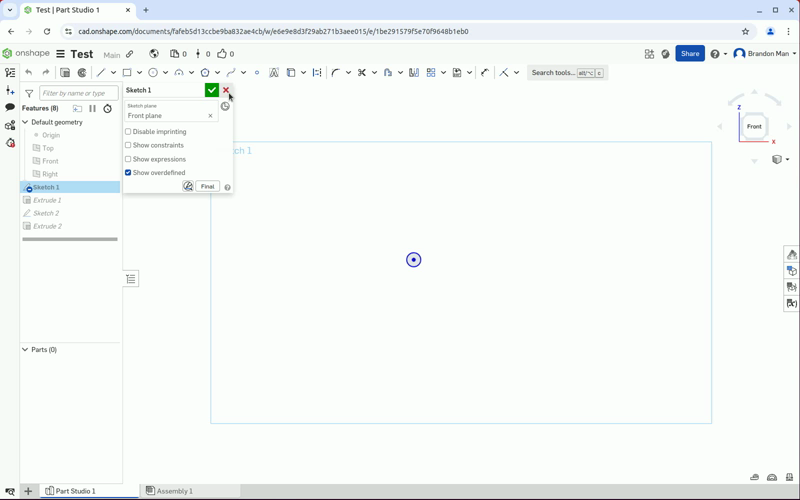
key(shift+s)
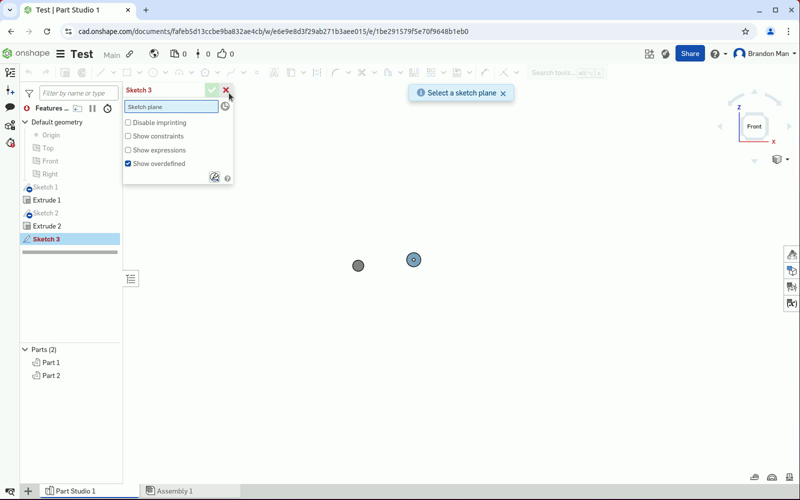
mouse_move(73, 163)
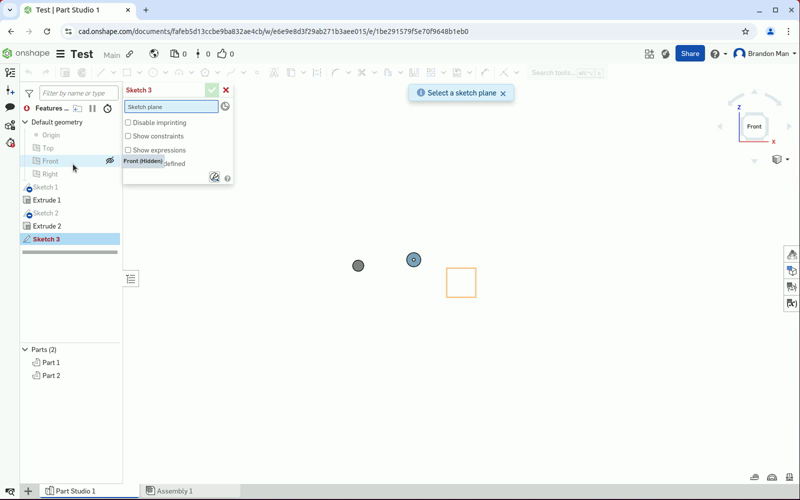
click(73, 163)
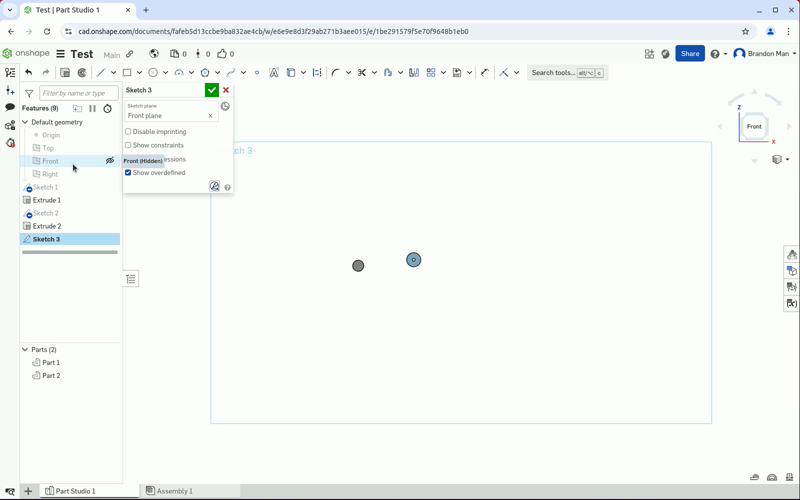
mouse_move(73, 352)
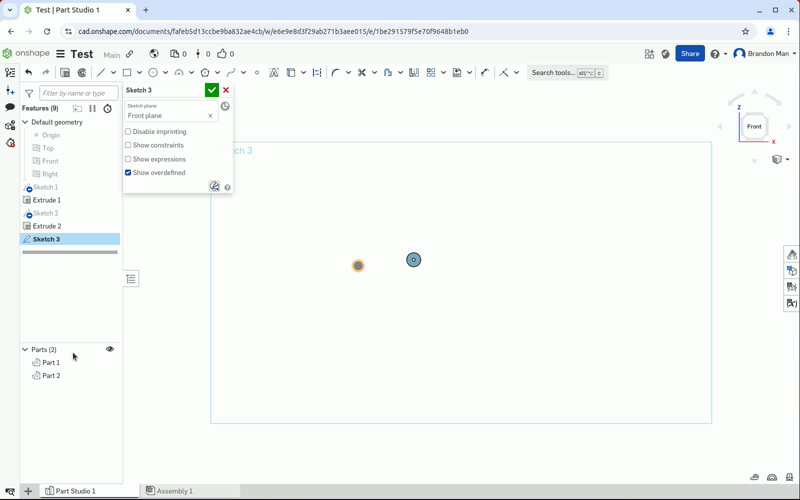
key(y)
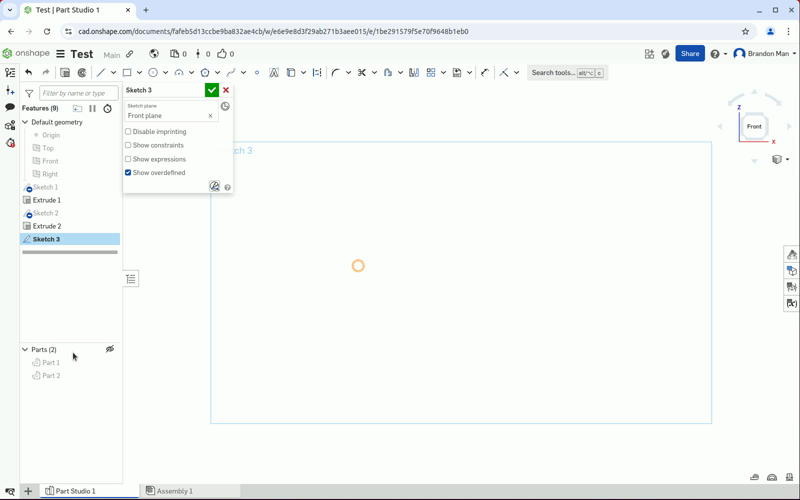
key(c)
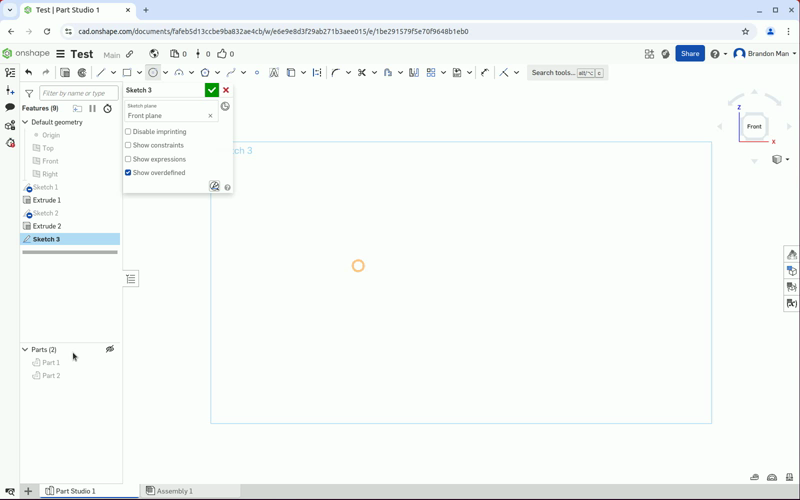
key_down(shift)
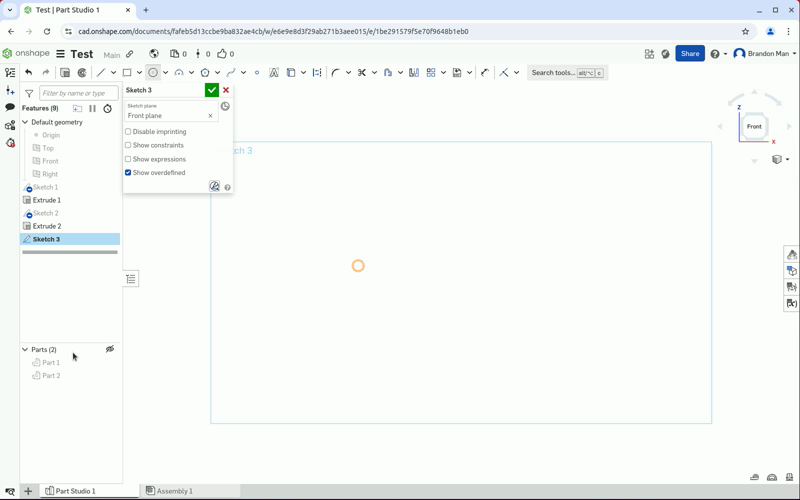
mouse_move(358, 265)
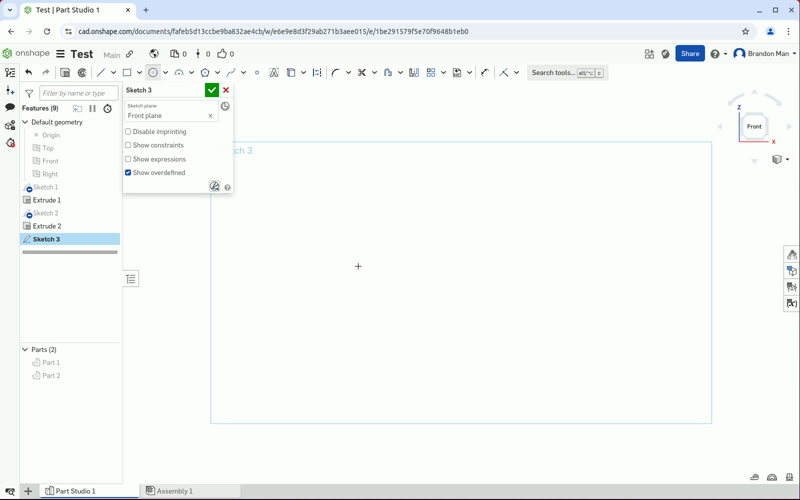
click(358, 265)
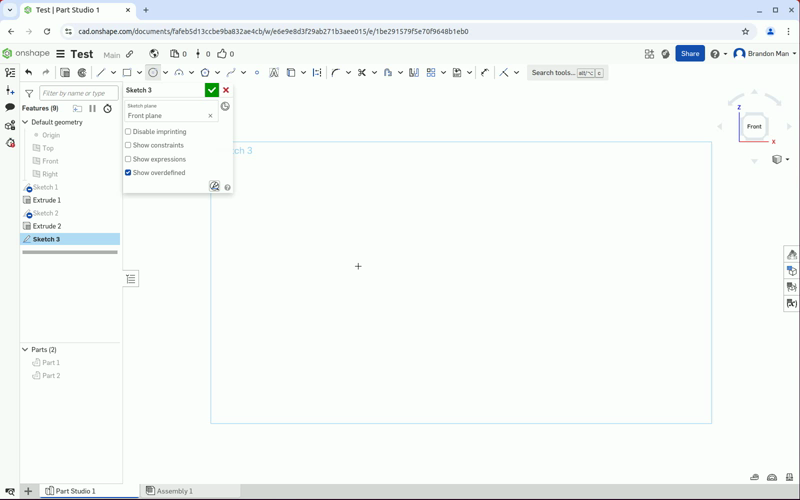
key_up(shift)
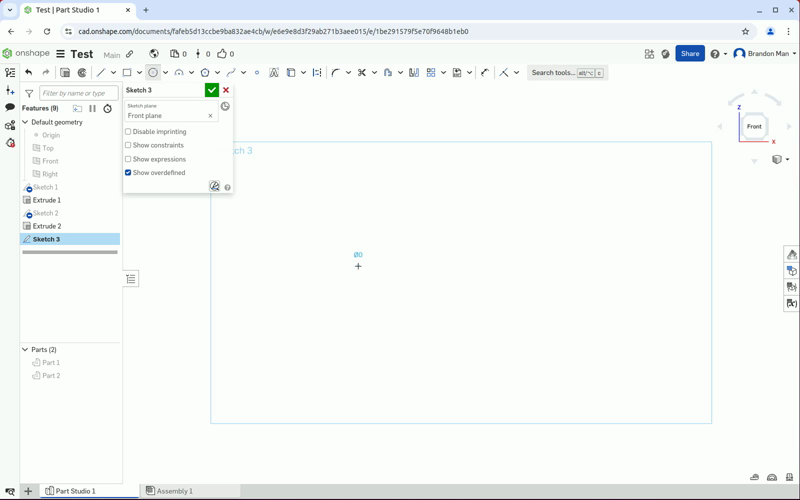
mouse_move(368, 265)
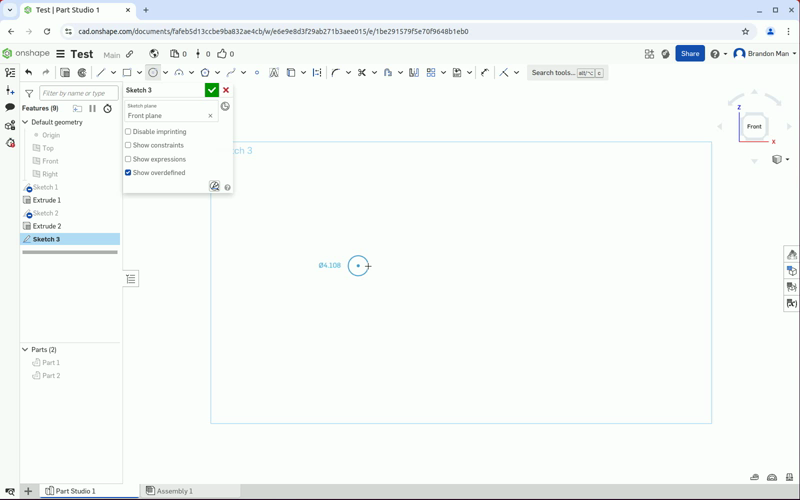
click(368, 265)
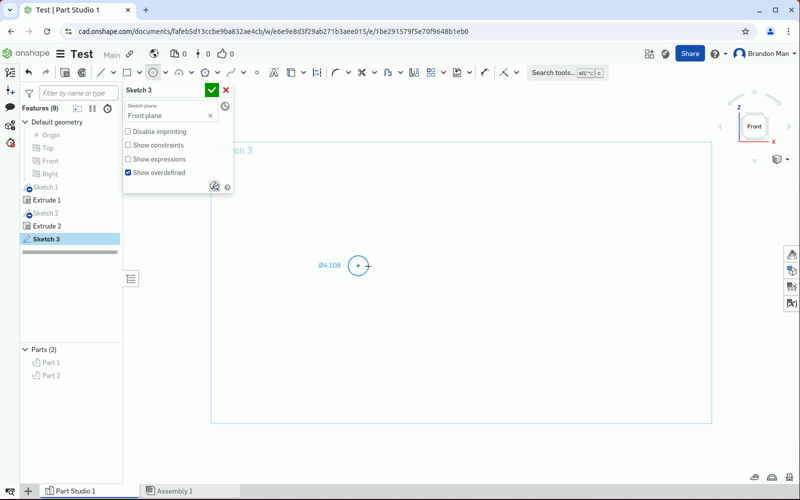
key(esc)
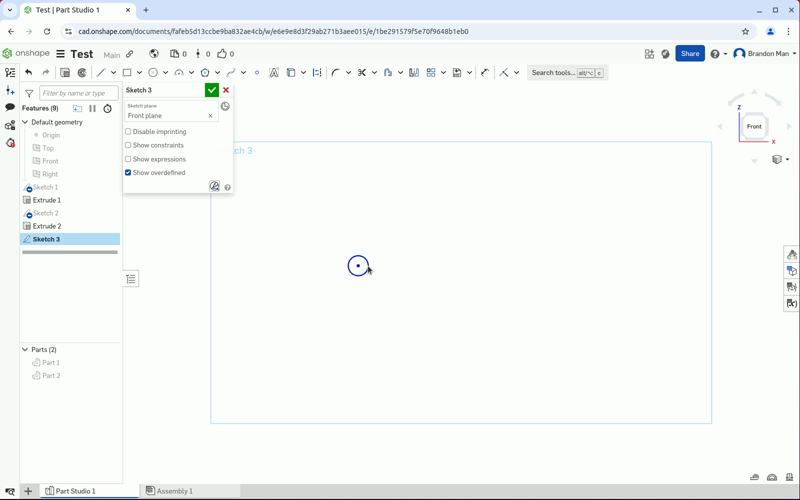
key(c)
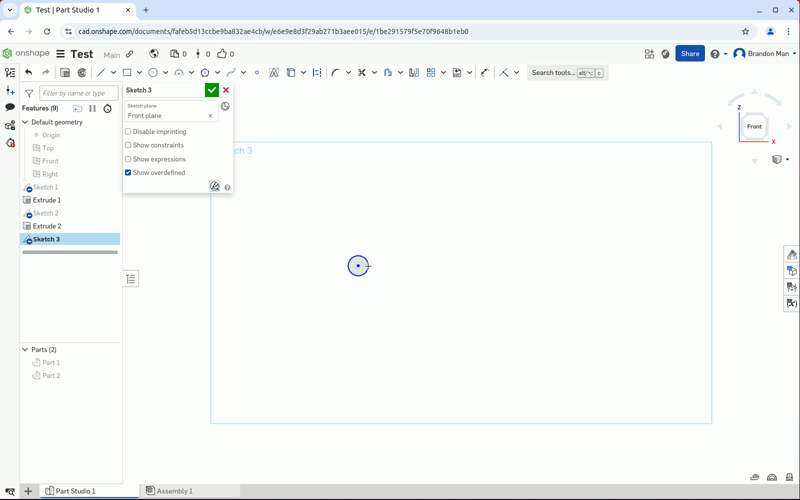
key_down(shift)
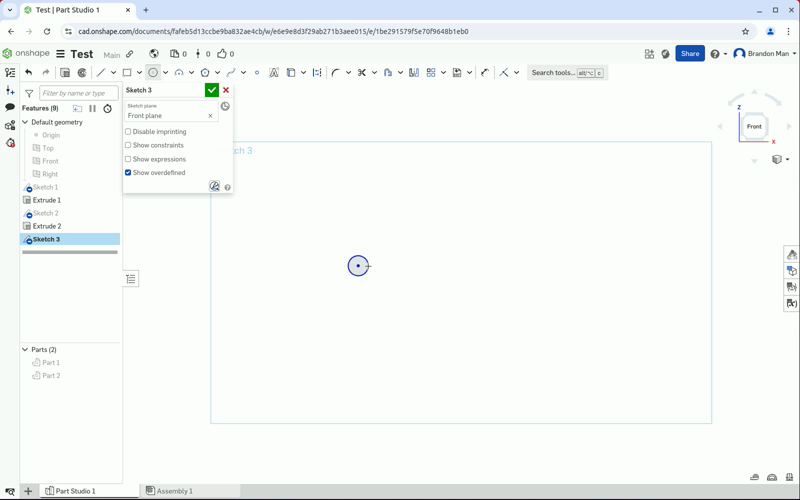
mouse_move(358, 265)
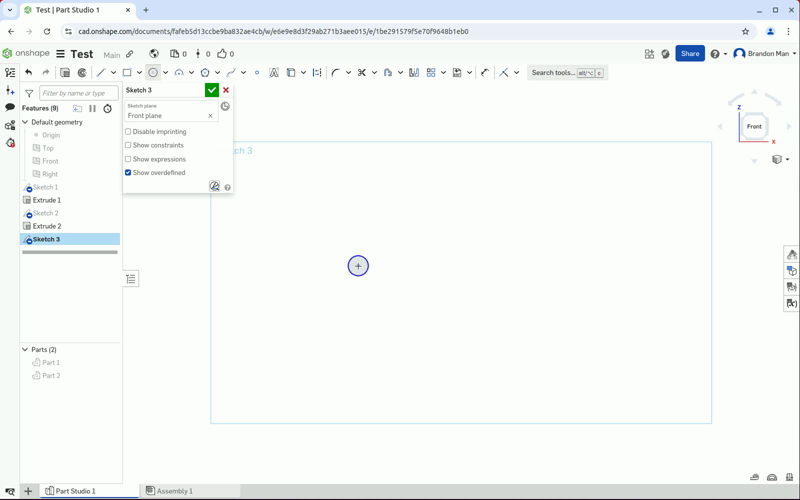
click(358, 265)
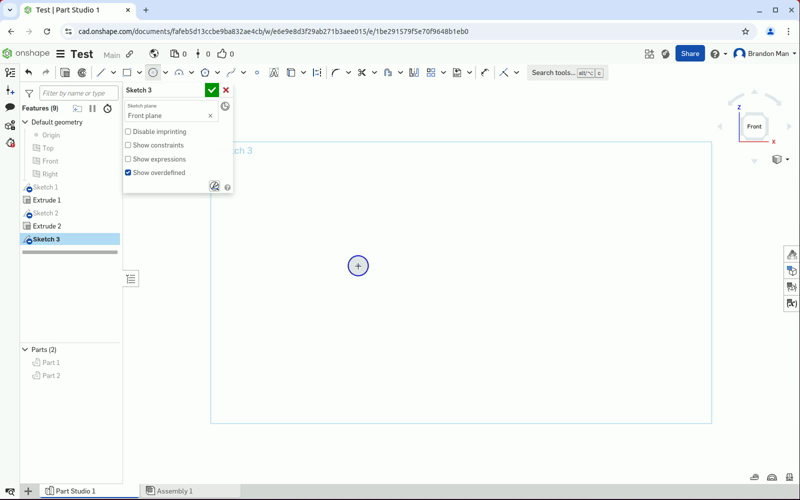
key_up(shift)
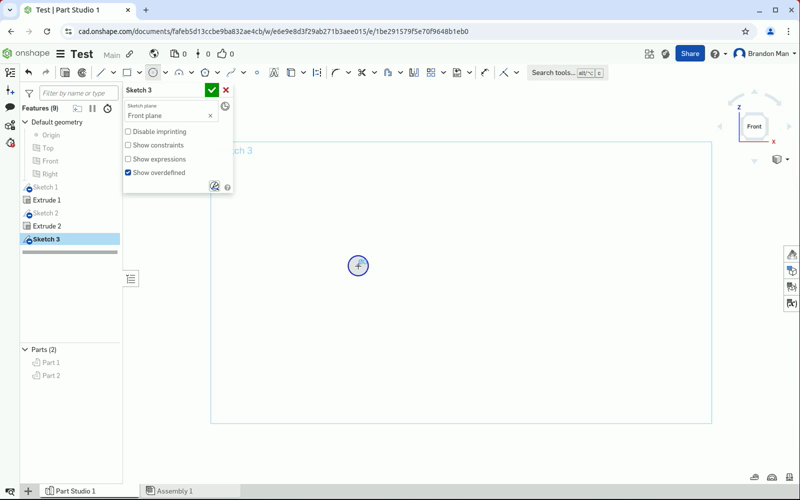
mouse_move(363, 265)
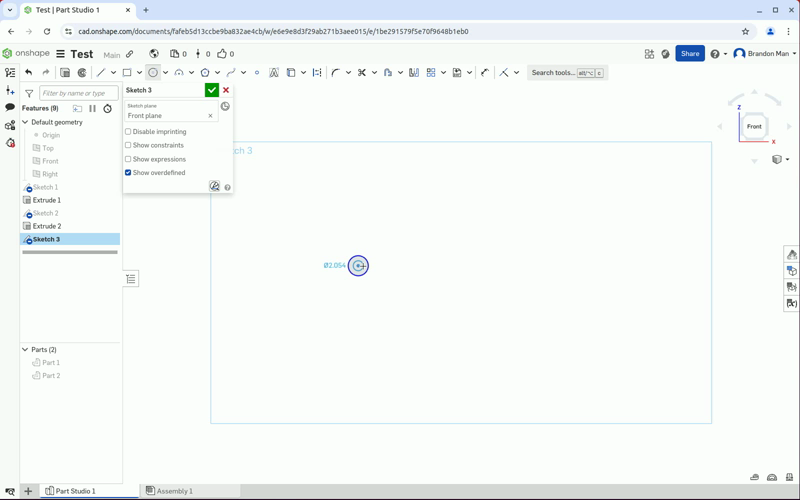
click(363, 265)
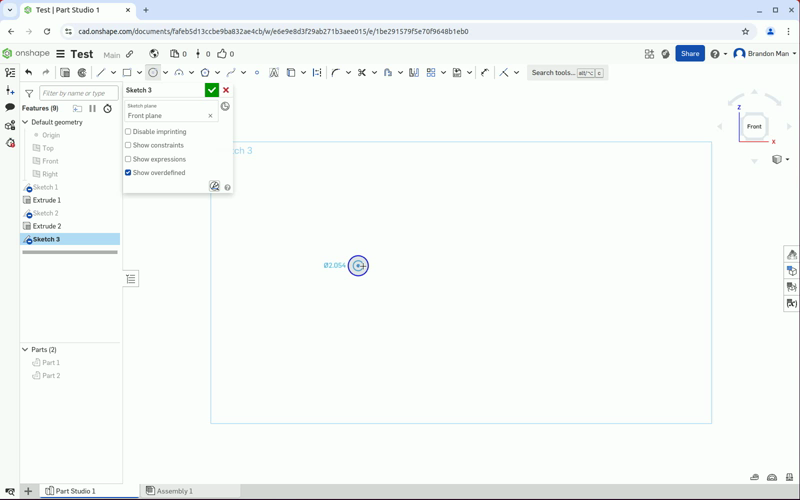
key(esc)
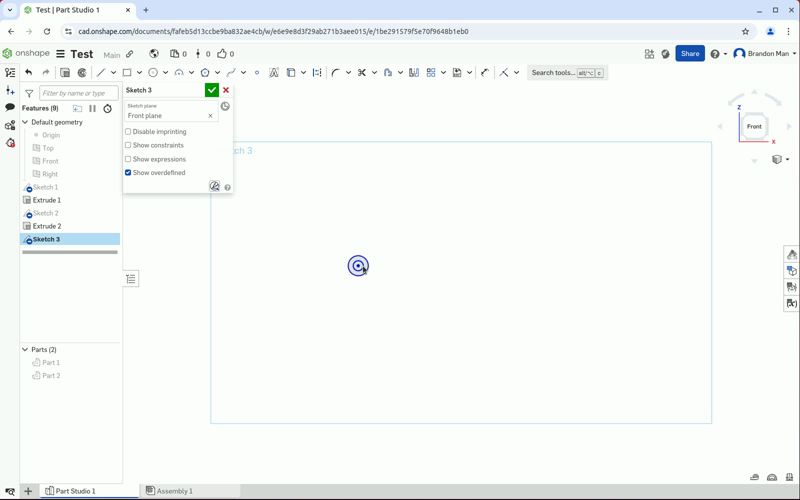
mouse_move(350, 267)
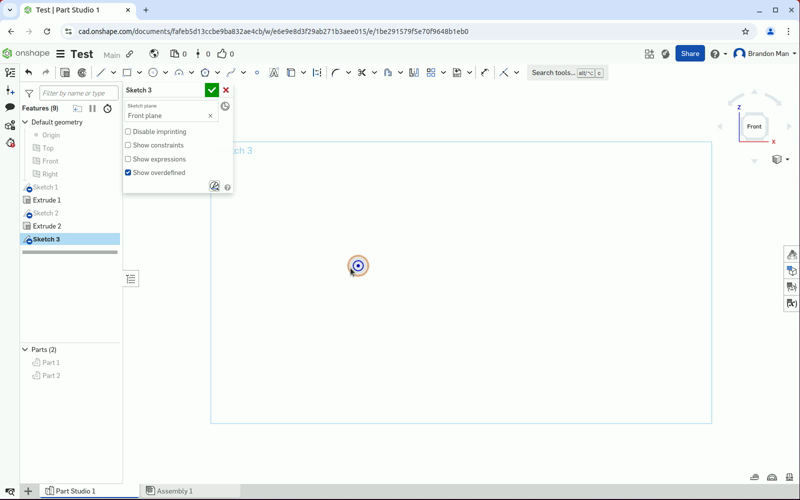
scroll(6)
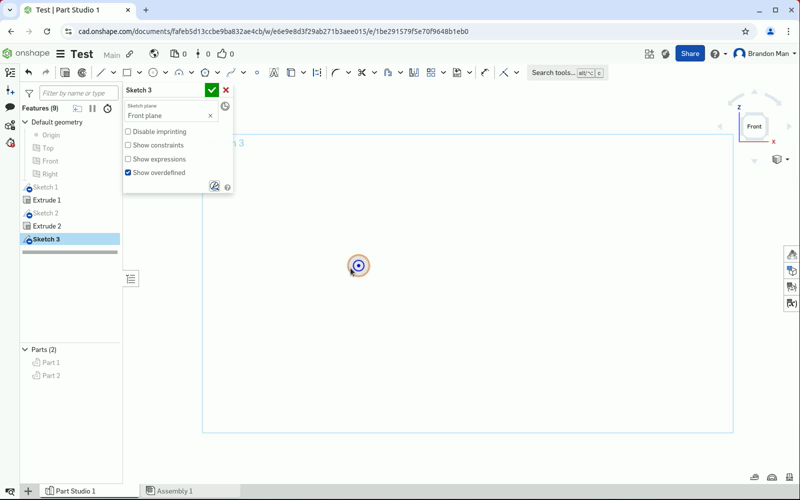
scroll(6)
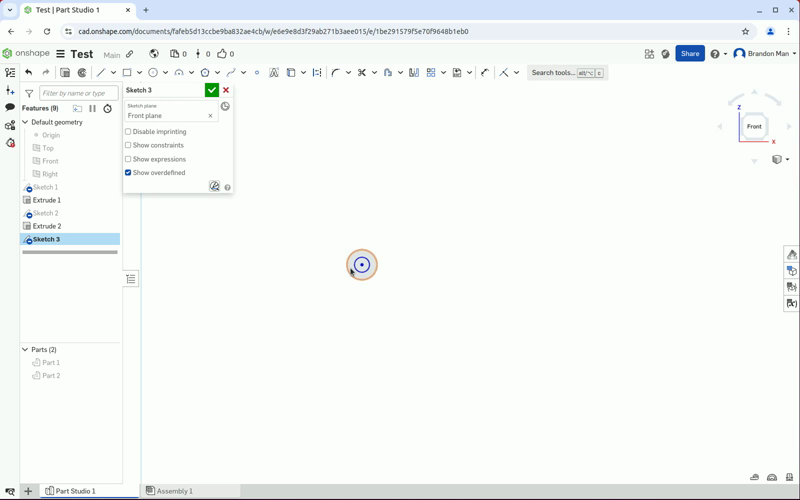
scroll(6)
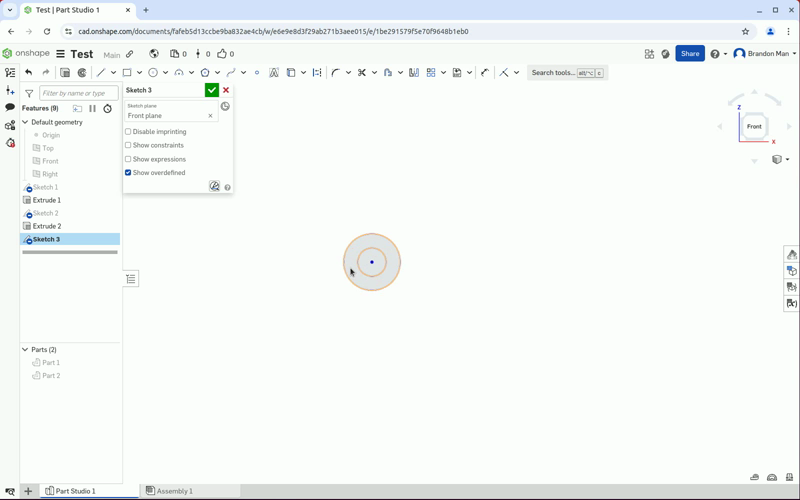
scroll(6)
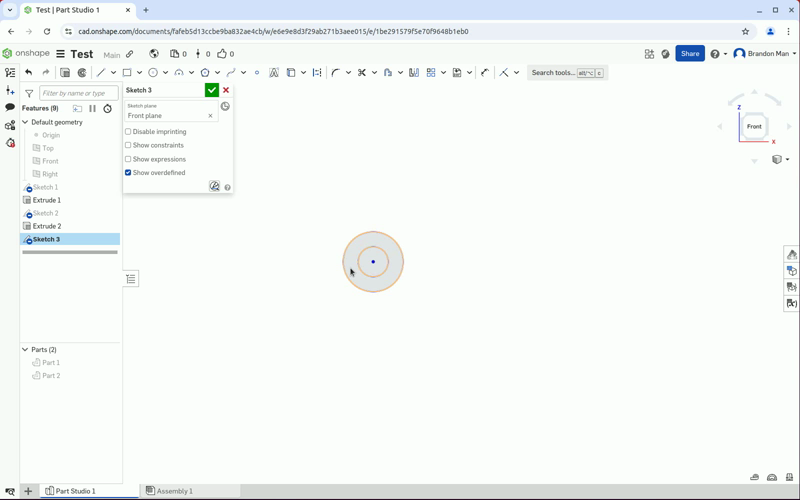
scroll(6)
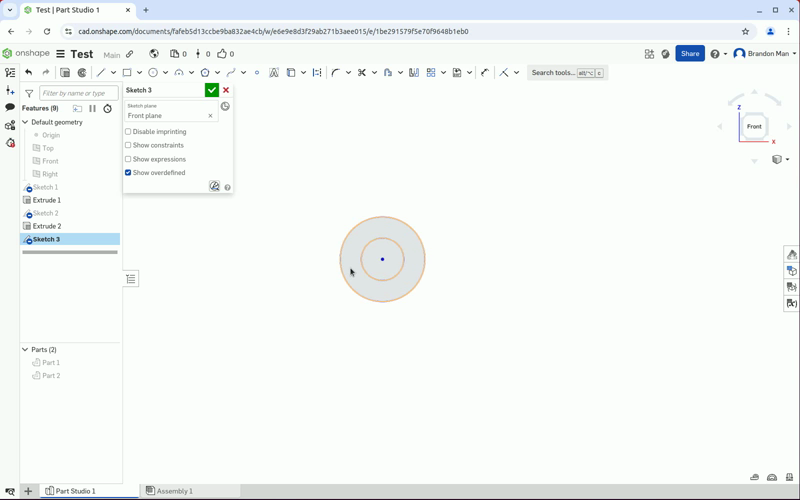
scroll(6)
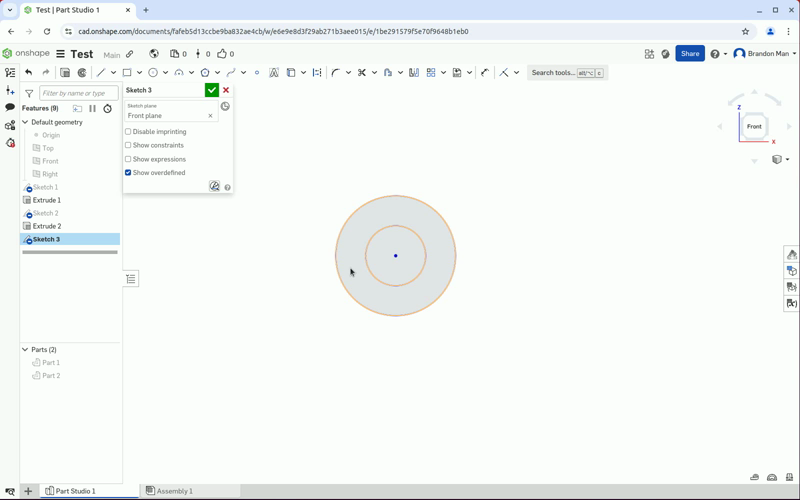
scroll(6)
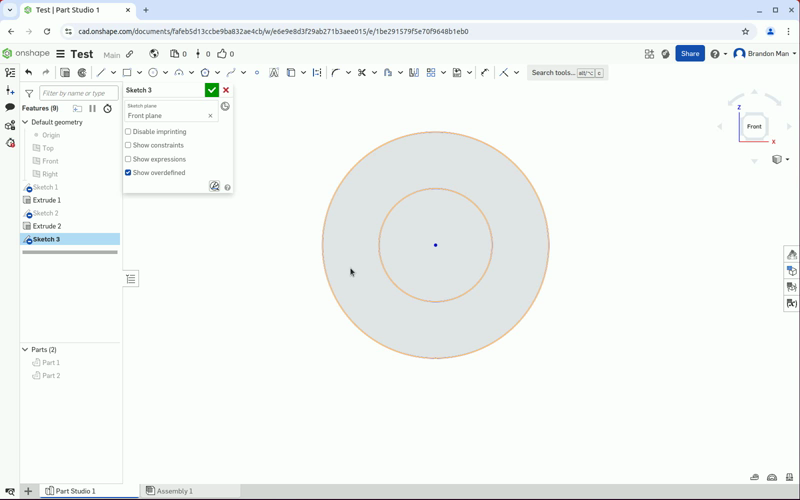
click(350, 267)
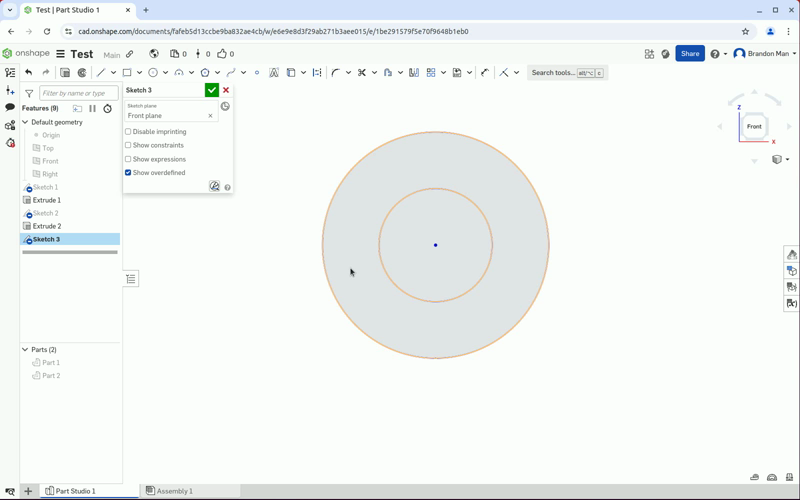
scroll(-6)
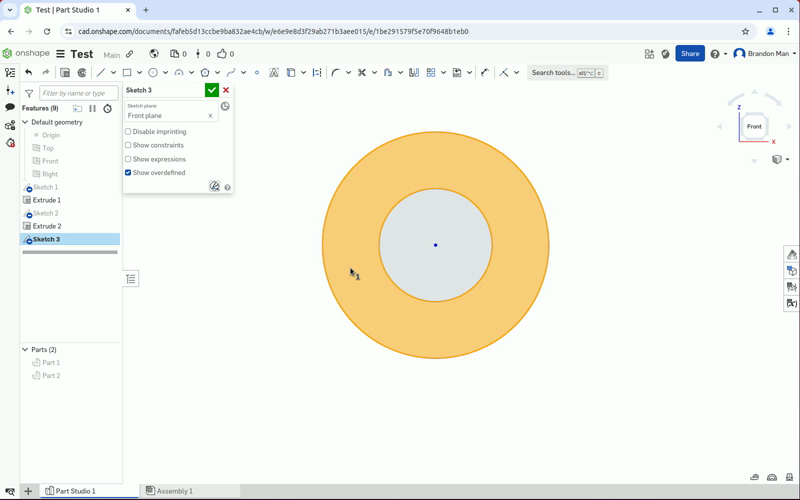
scroll(-6)
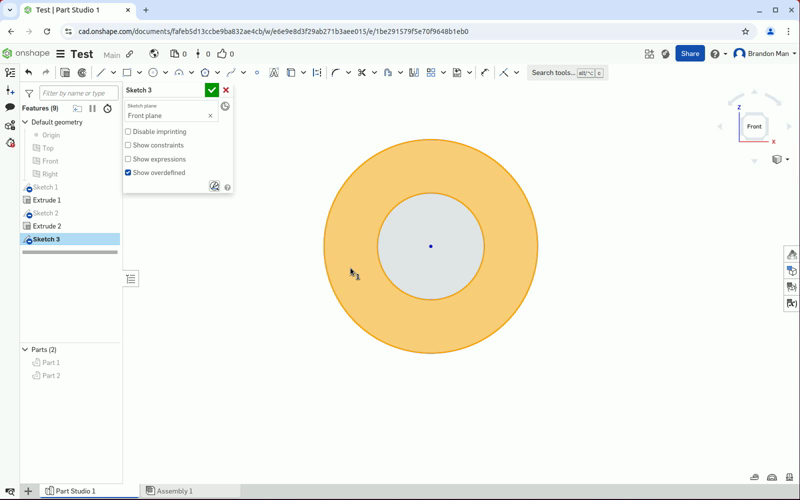
scroll(-6)
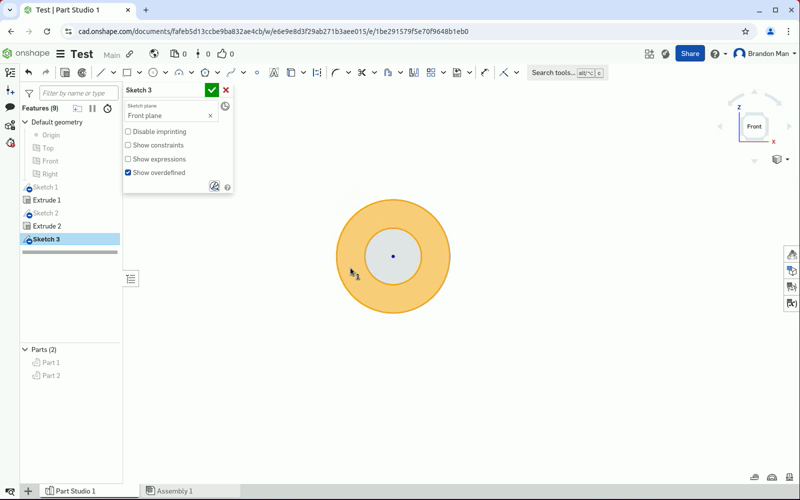
scroll(-6)
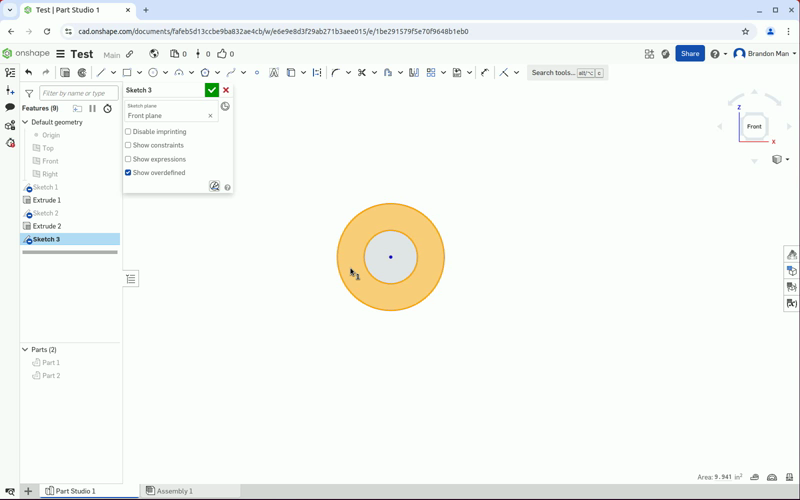
scroll(-6)
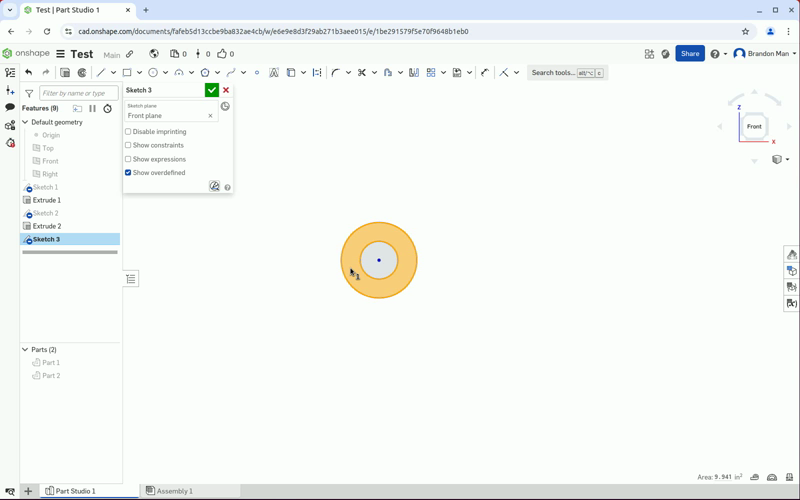
scroll(-6)
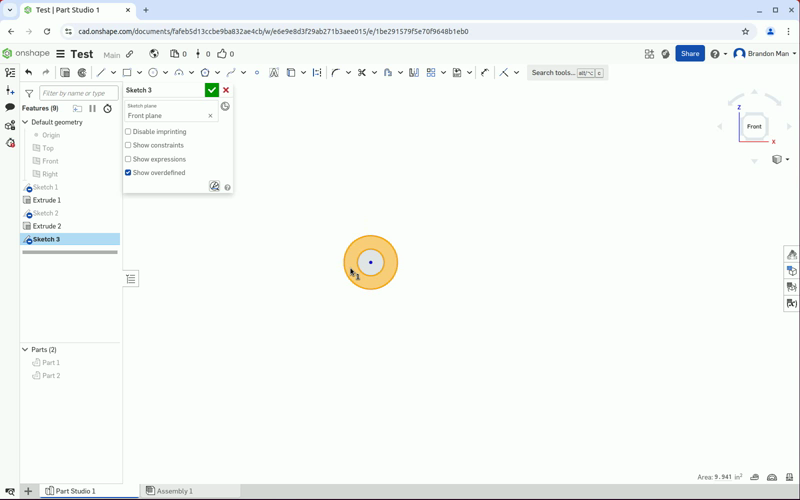
scroll(-6)
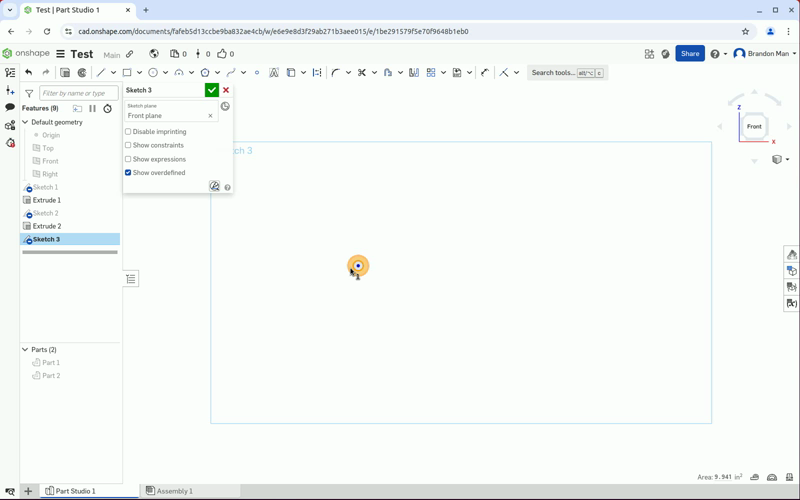
mouse_move(73, 352)
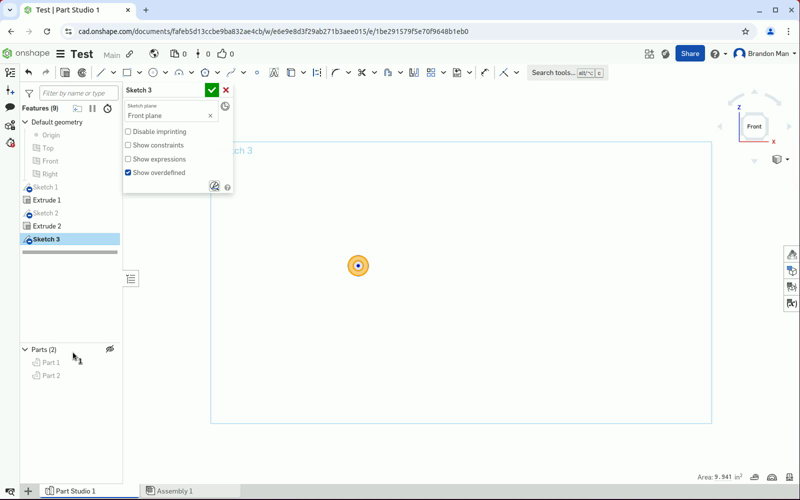
key(shift+y)
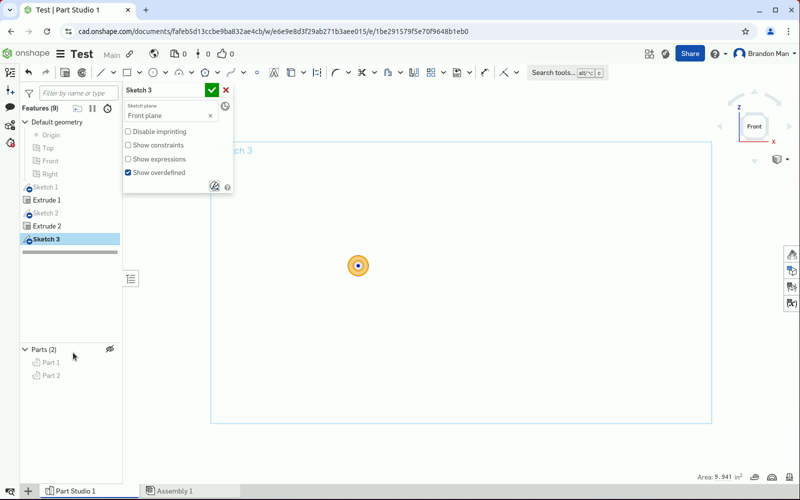
key(shift+e)
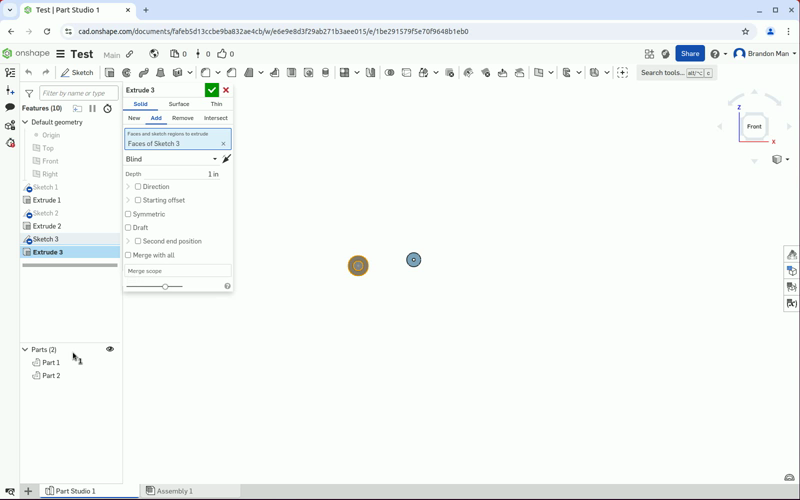
mouse_move(143, 106)
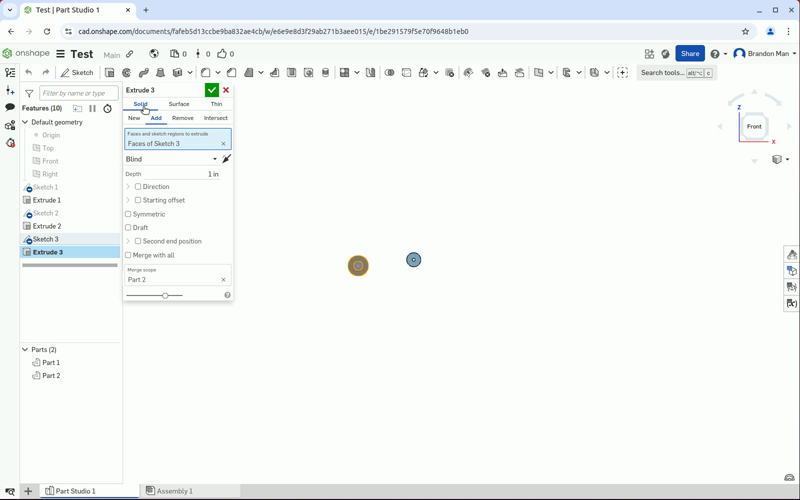
click(143, 106)
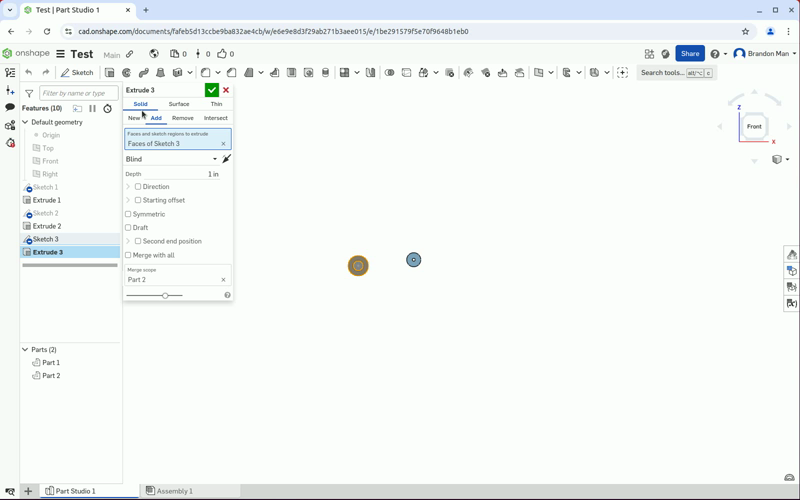
mouse_move(137, 120)
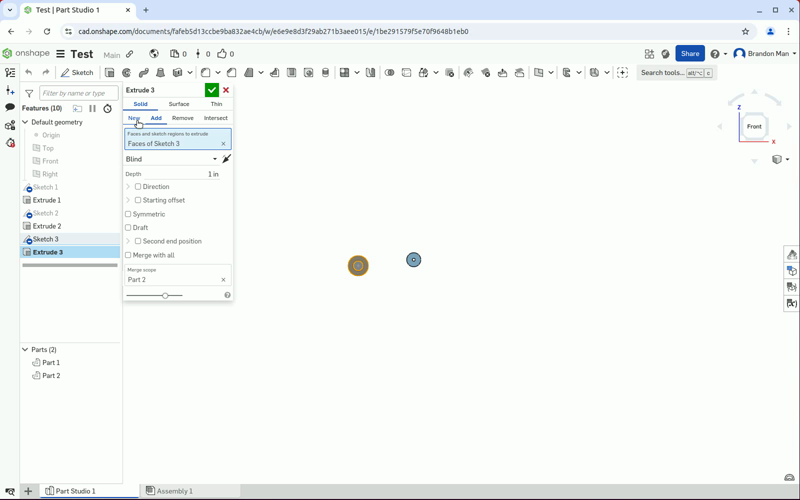
click(137, 120)
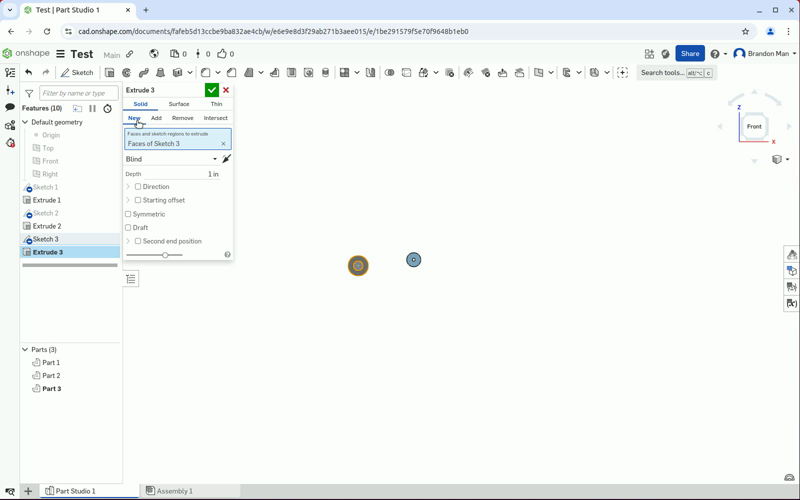
key(tab, 4)
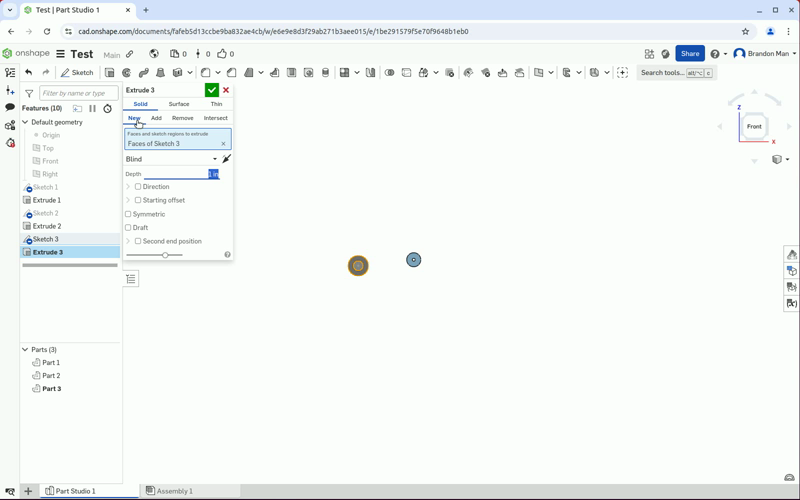
text(0.963)
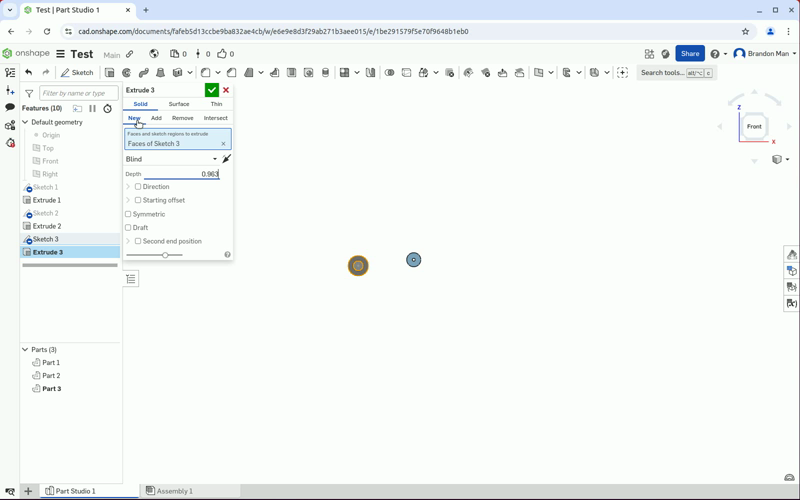
key(enter)
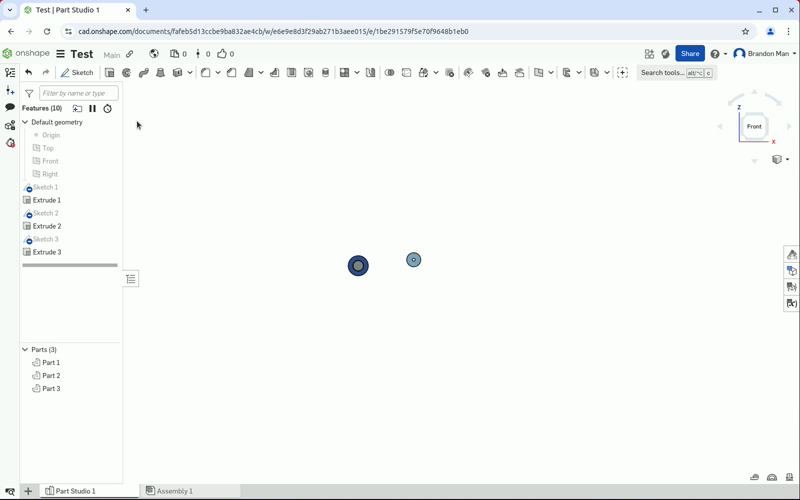
key(shift+h)
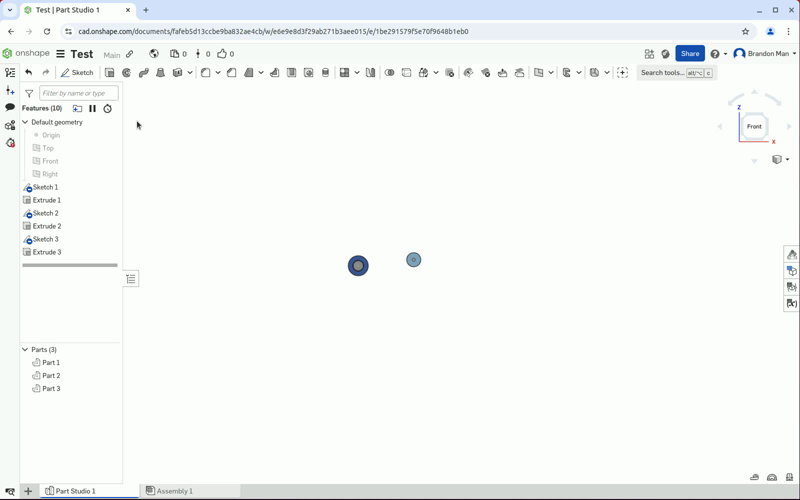
key(shift+h)
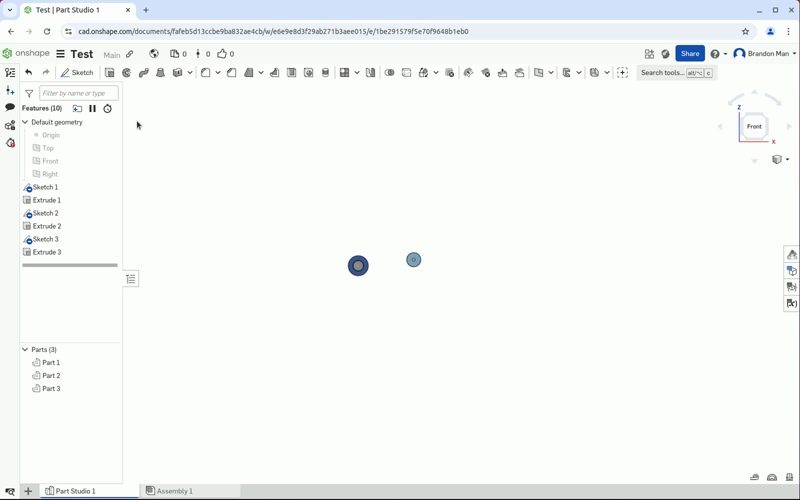
key(shift+7)
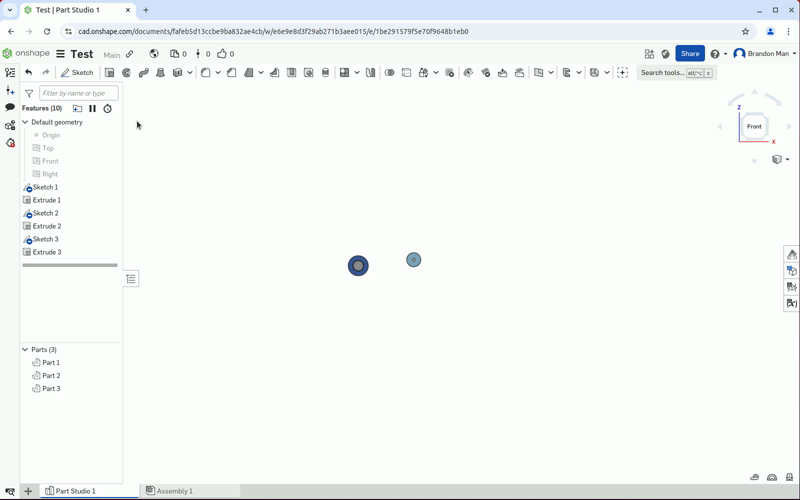
key(left, 2)
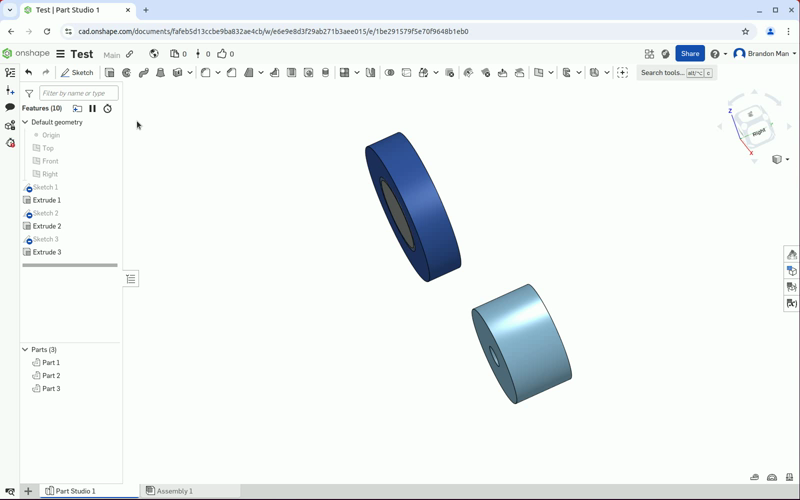
key(down, 2)
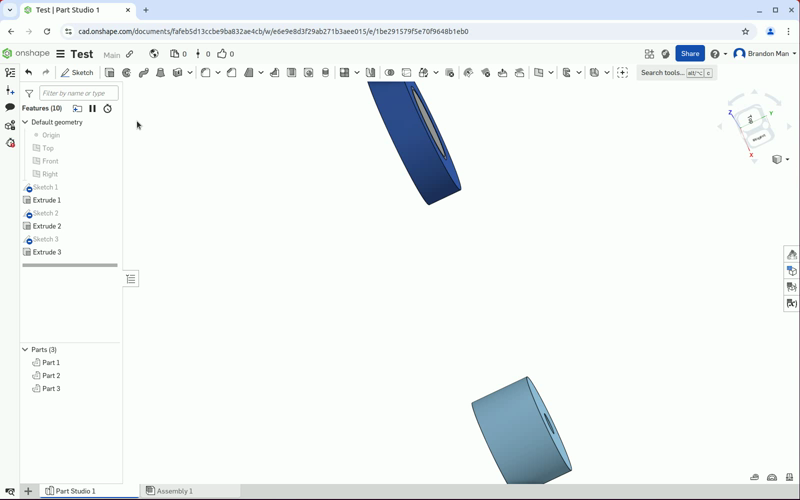
key(up, 2)
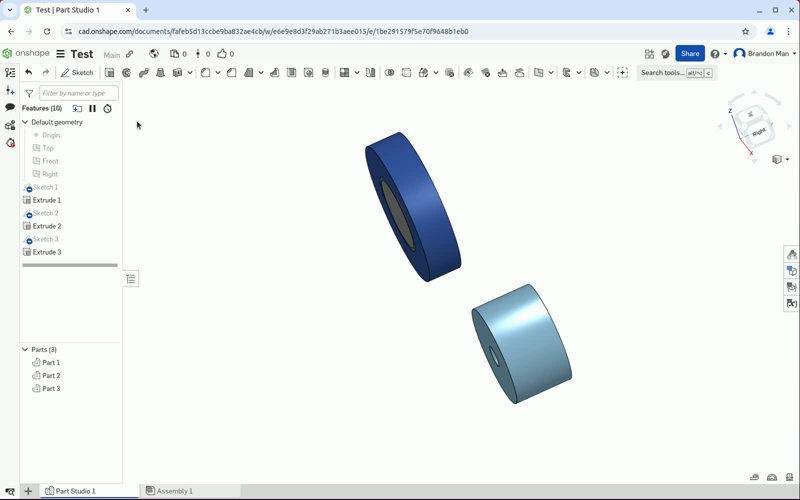
key(right, 2)
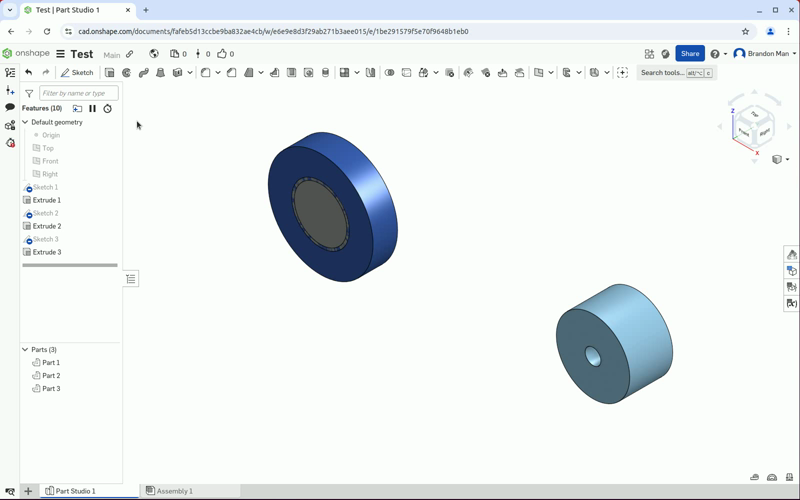
mouse_move(73, 189)
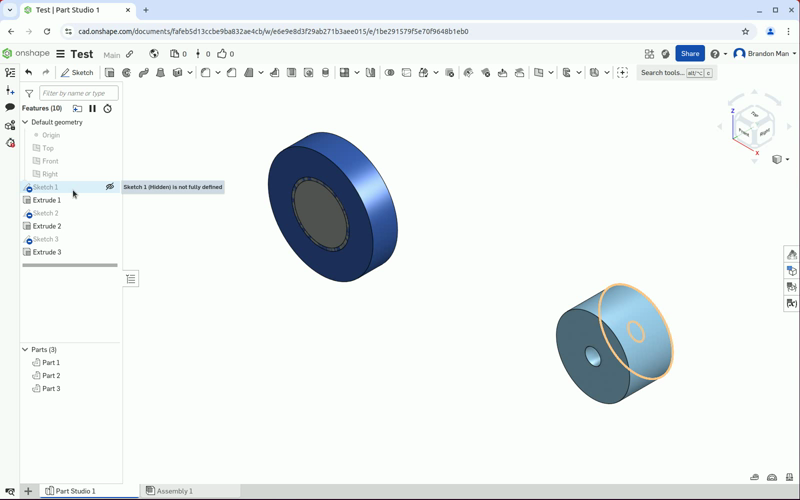
click(73, 189)